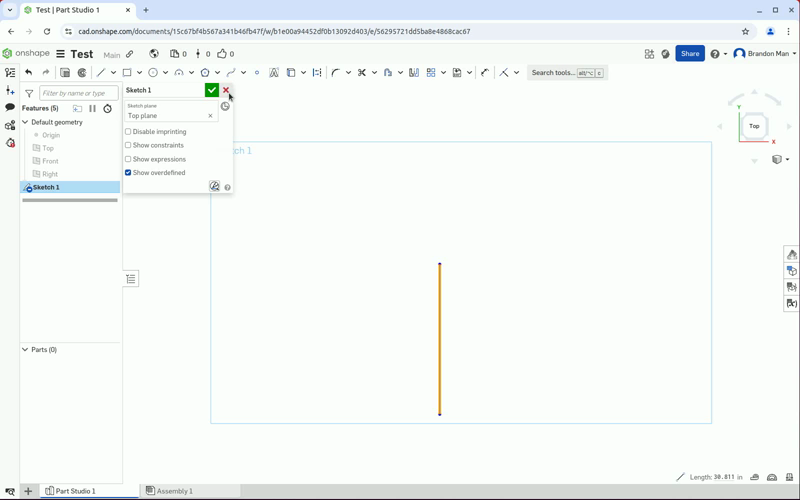
key(shift+h)
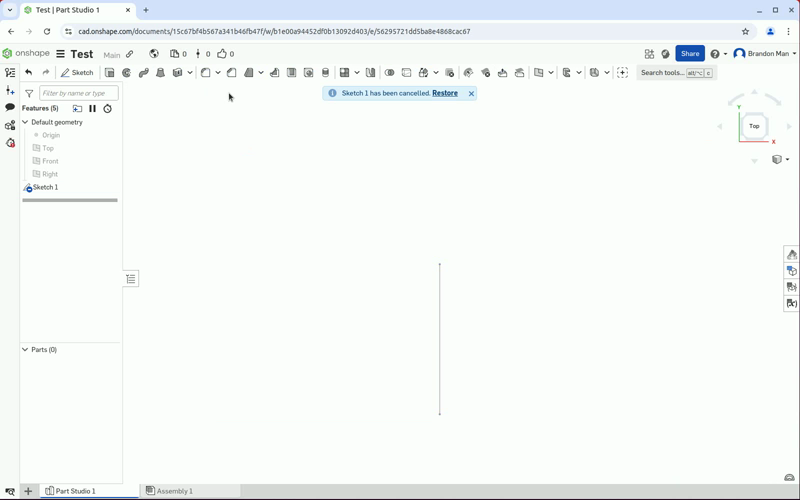
key(shift+s)
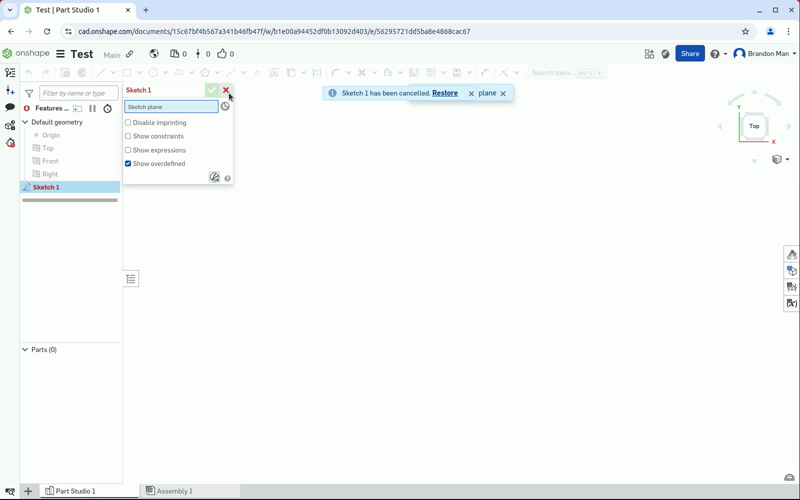
mouse_move(73, 150)
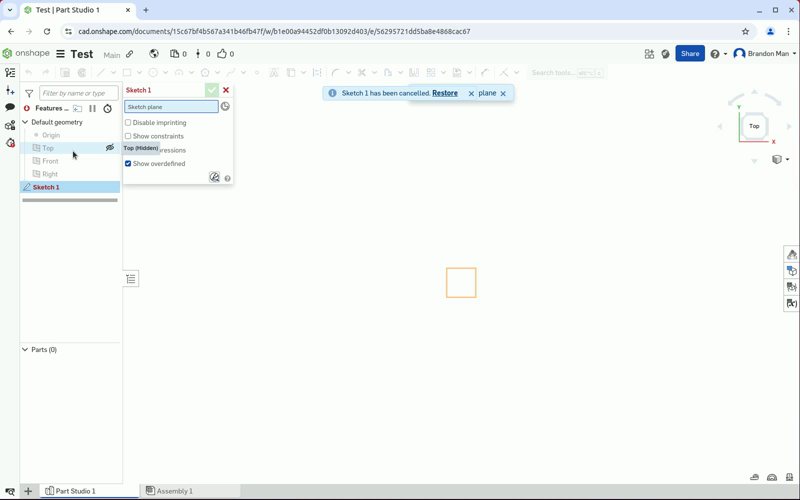
click(73, 150)
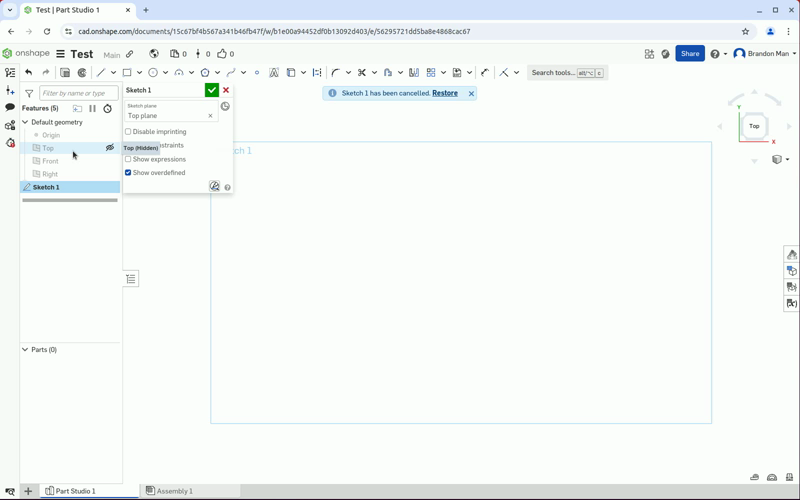
mouse_move(73, 352)
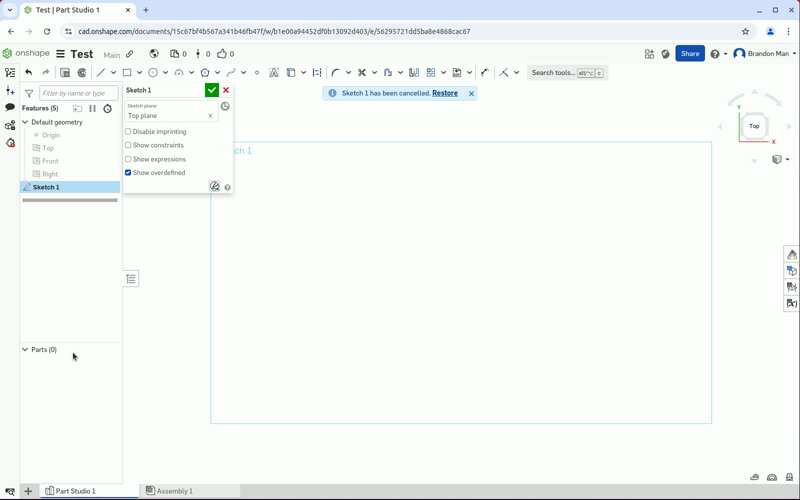
key(y)
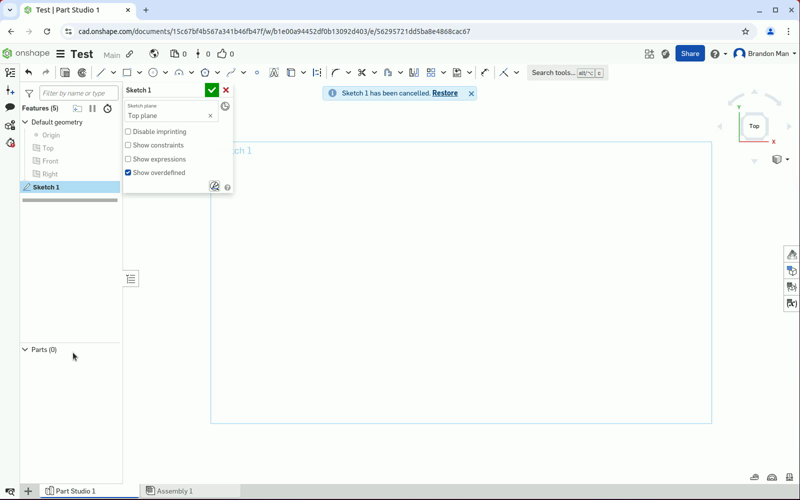
key(l)
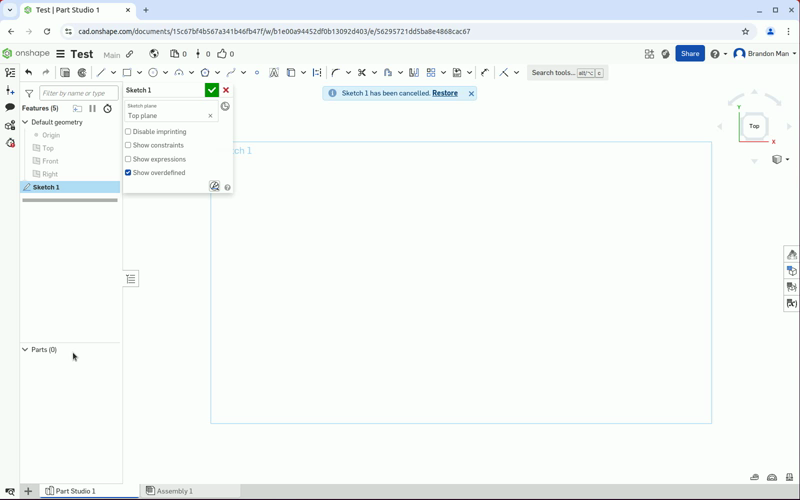
key_down(shift)
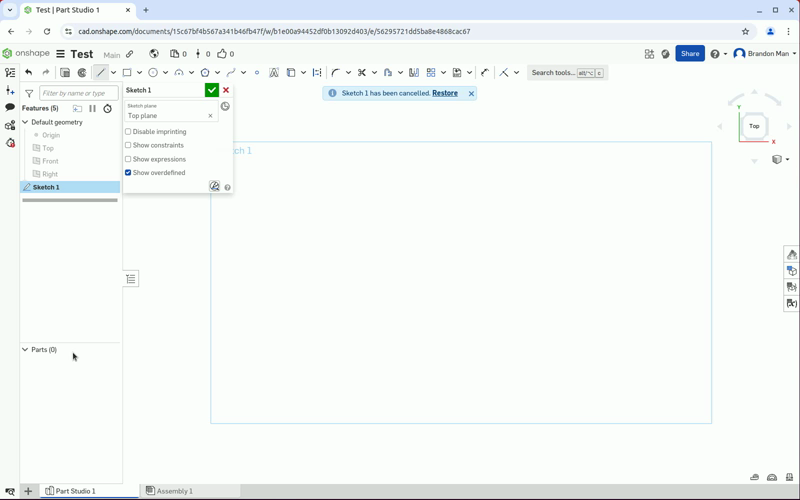
mouse_move(349, 282)
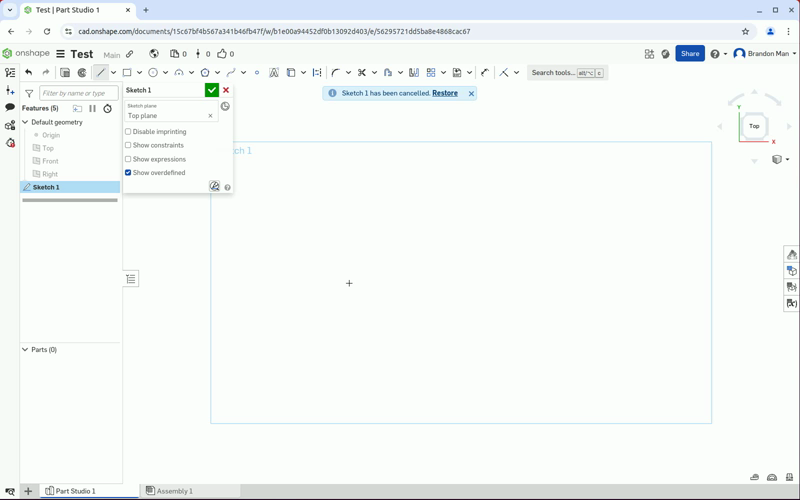
click(349, 282)
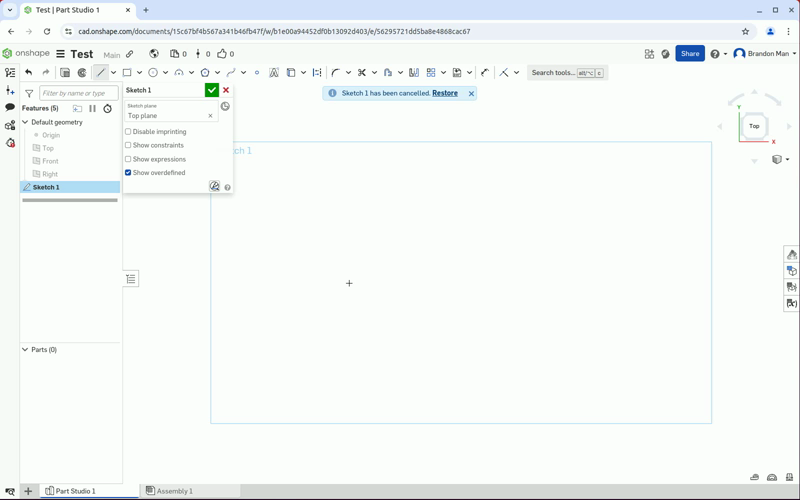
key_up(shift)
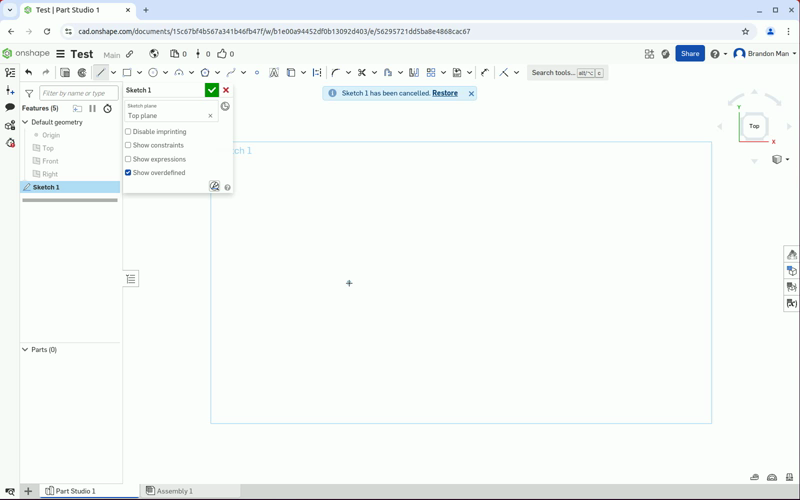
key_down(shift)
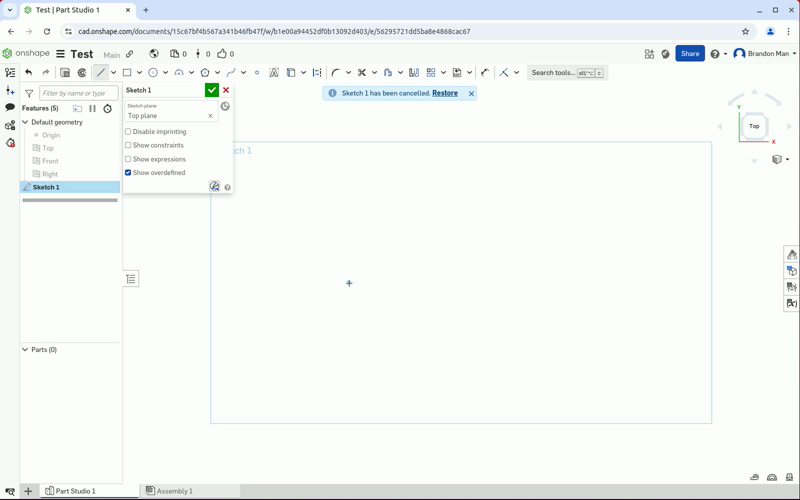
mouse_move(405, 378)
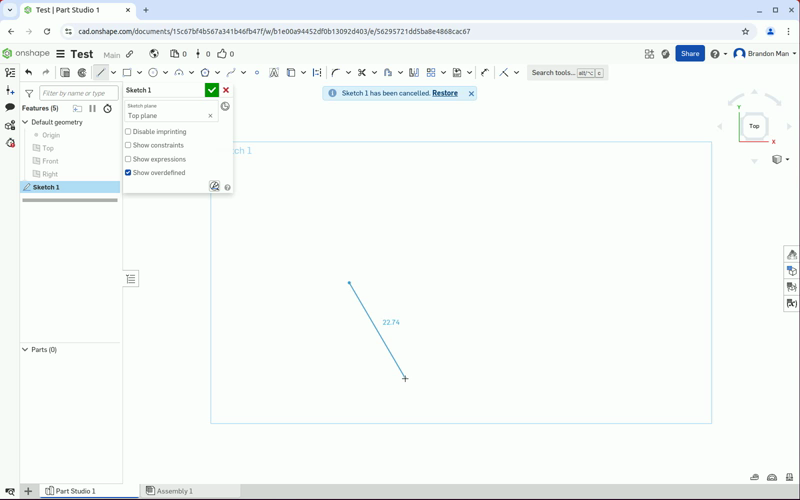
click(405, 378)
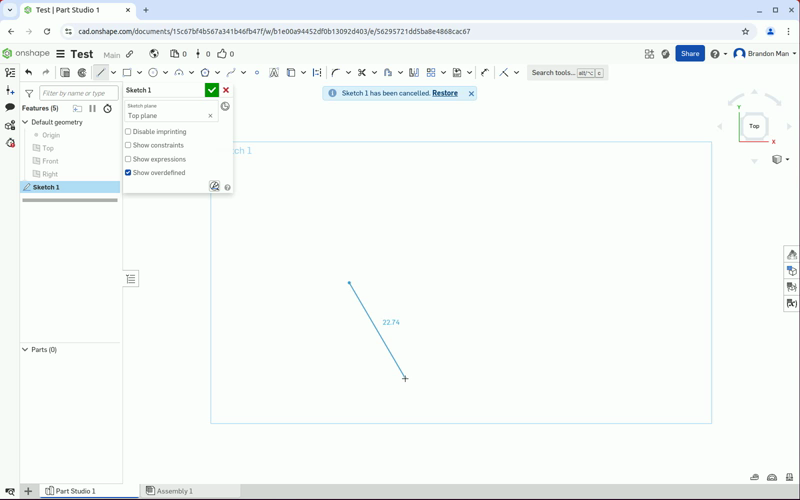
key_up(shift)
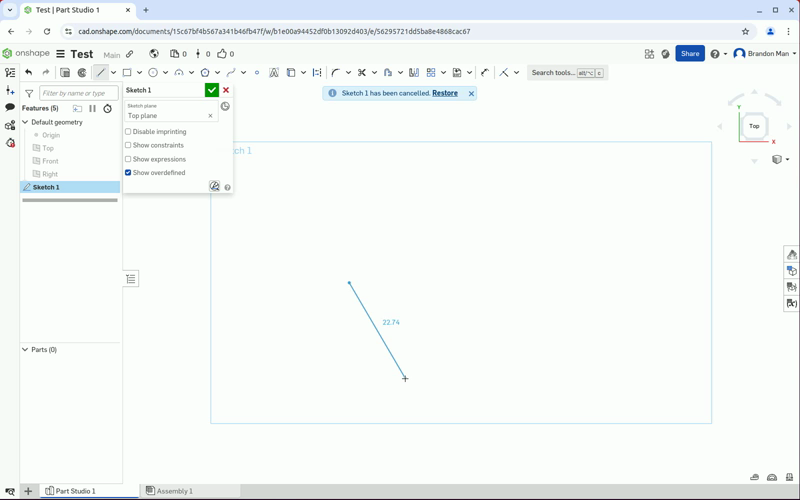
key_down(shift)
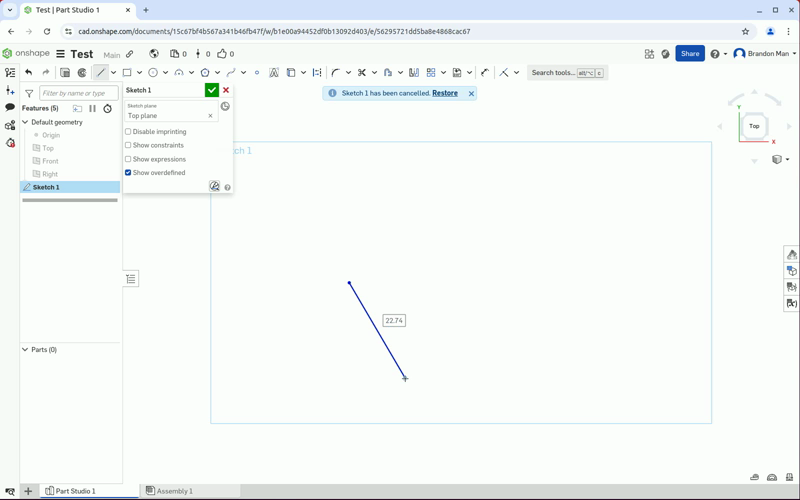
mouse_move(514, 378)
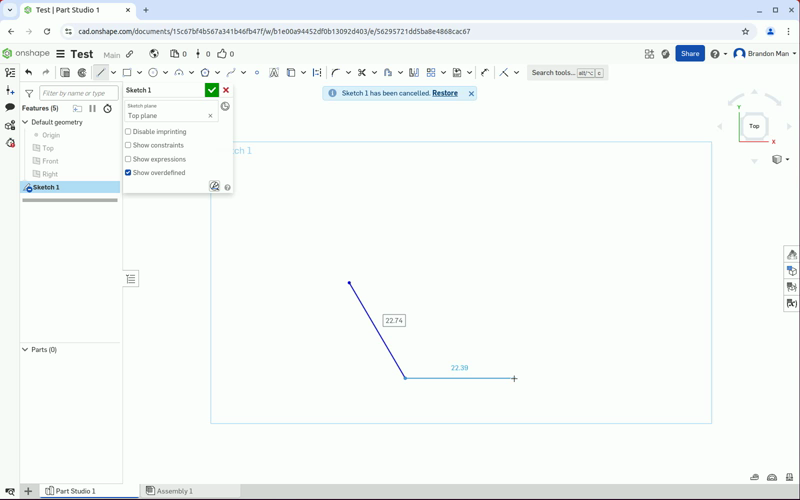
click(514, 378)
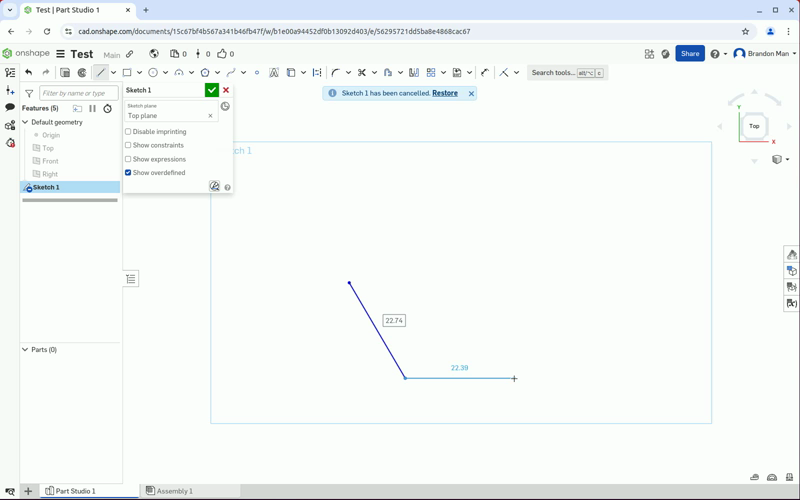
key_up(shift)
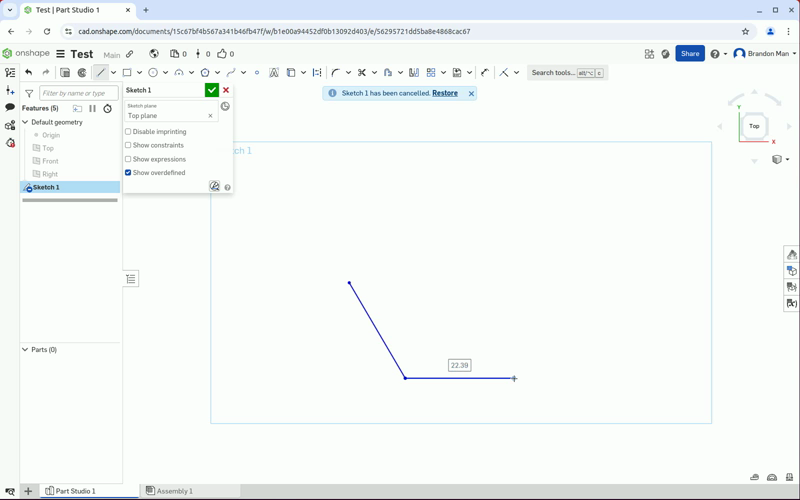
key_down(shift)
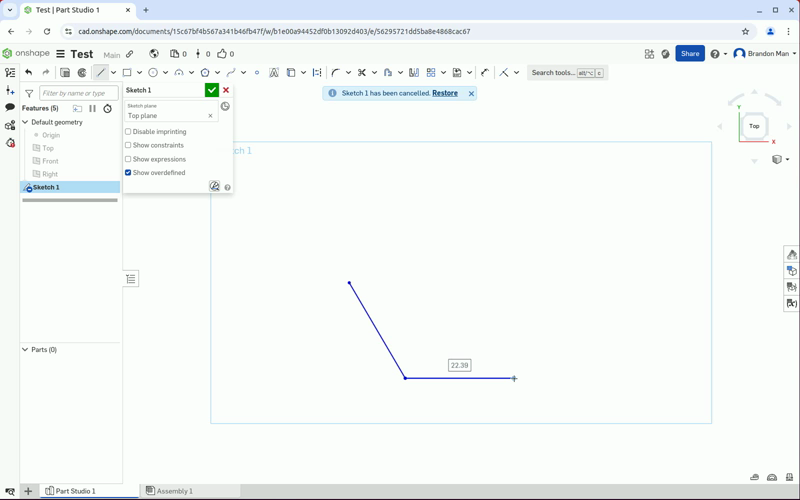
mouse_move(569, 282)
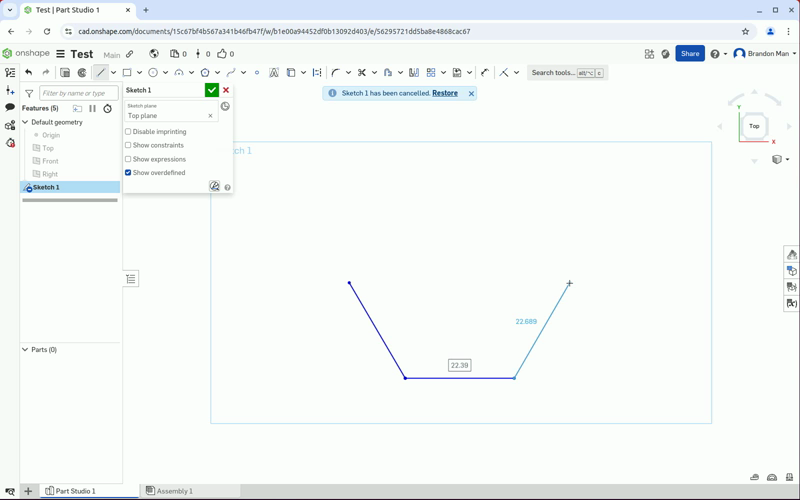
click(569, 282)
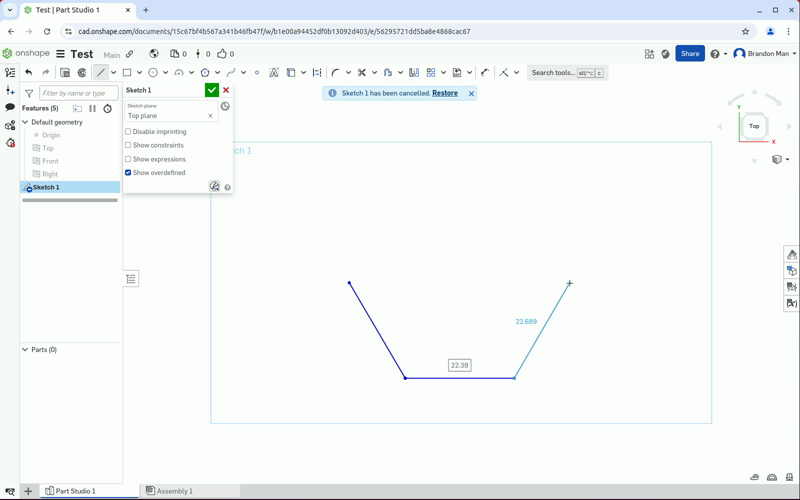
key_up(shift)
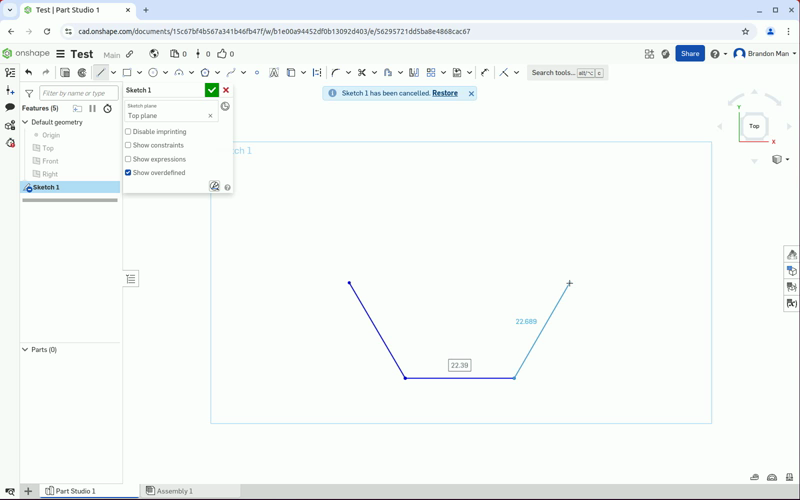
key_down(shift)
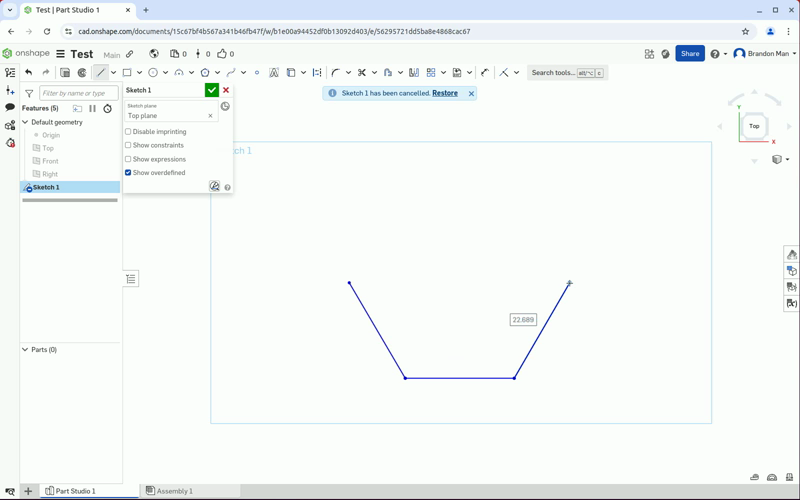
mouse_move(514, 187)
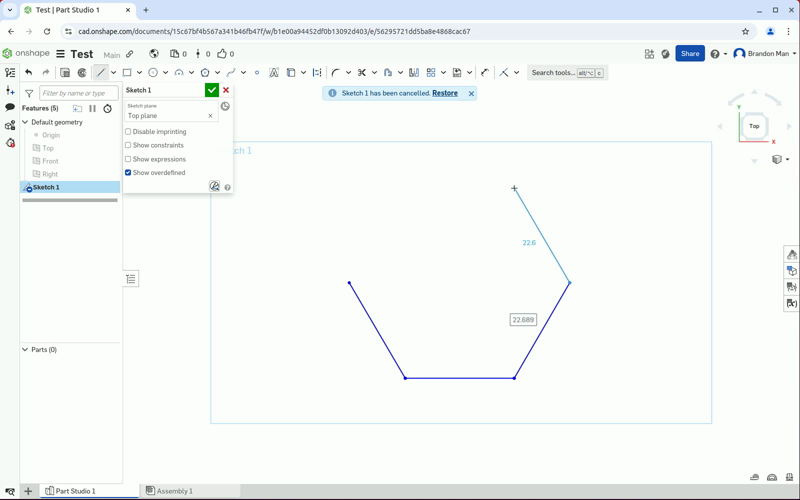
click(514, 187)
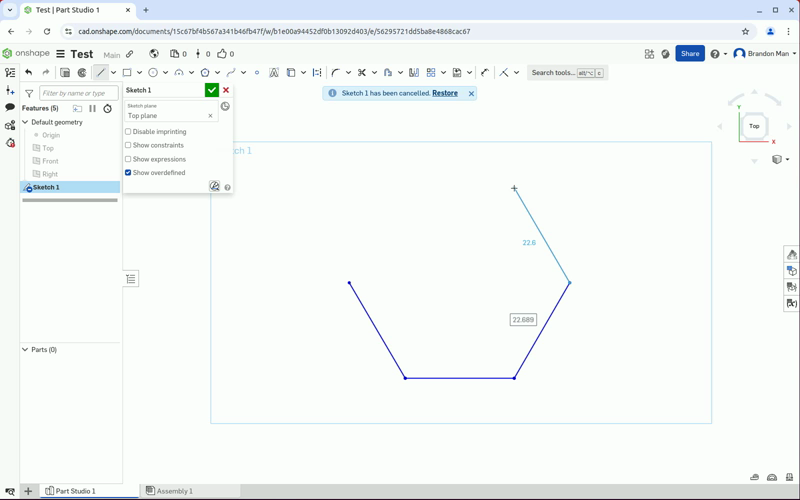
key_up(shift)
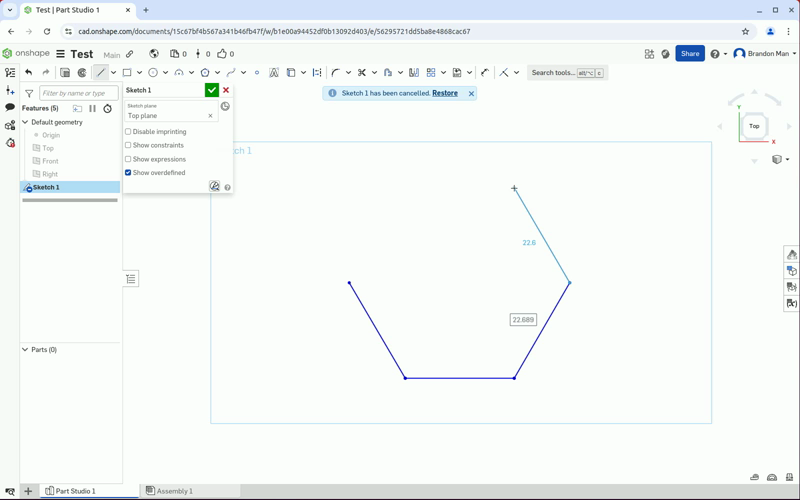
key_down(shift)
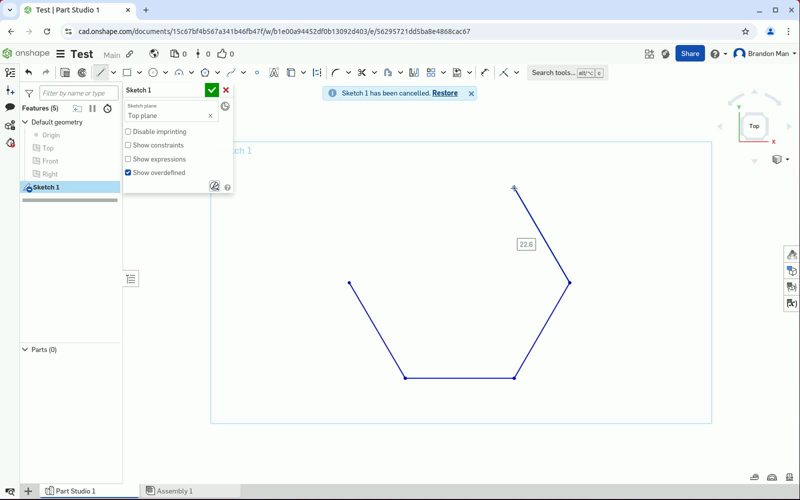
mouse_move(405, 187)
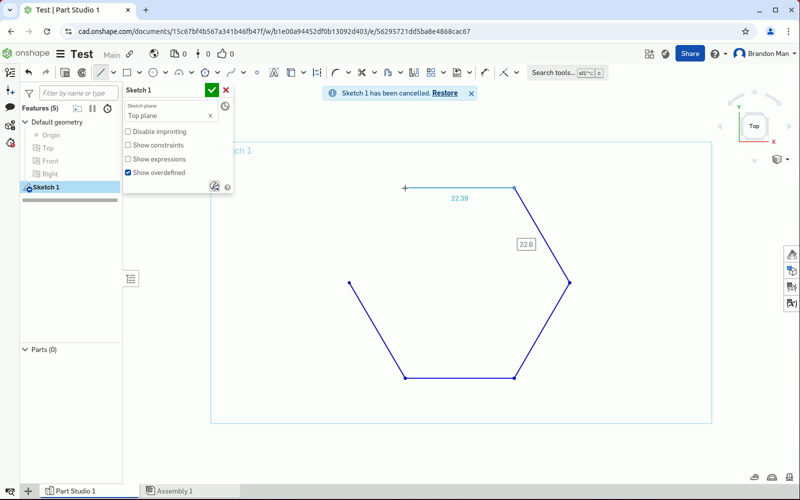
click(405, 187)
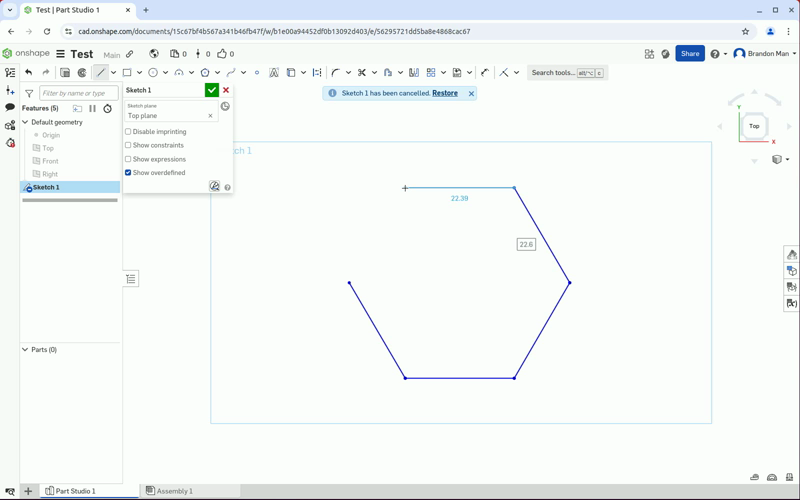
key_up(shift)
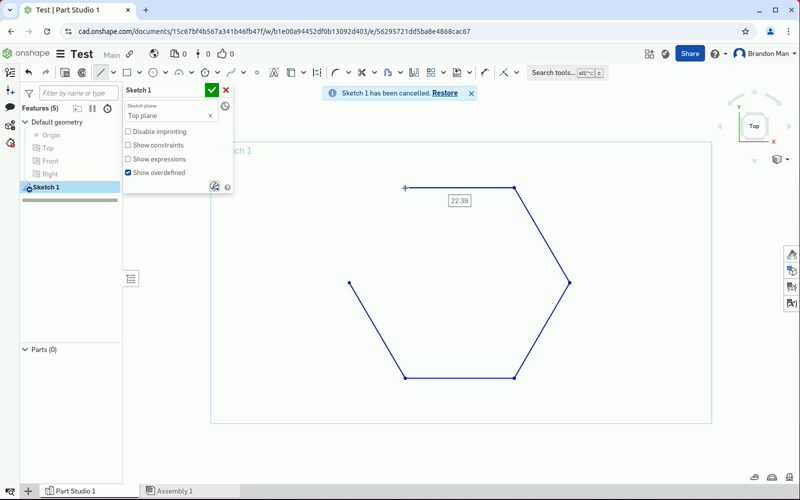
key_down(shift)
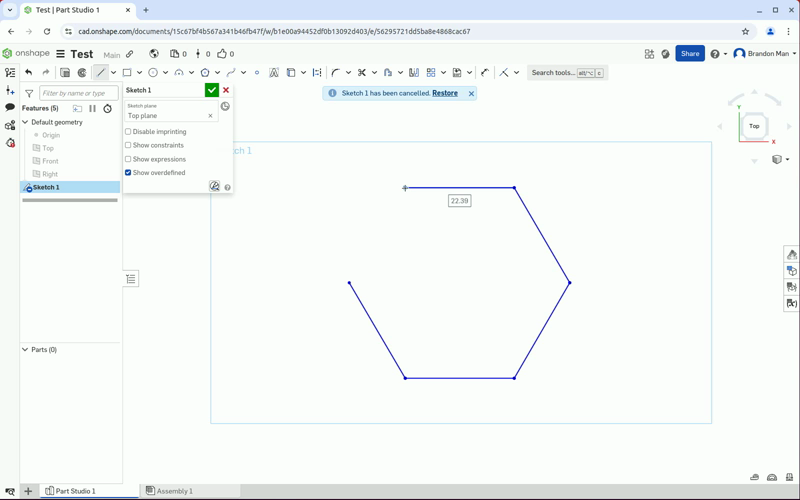
mouse_move(349, 282)
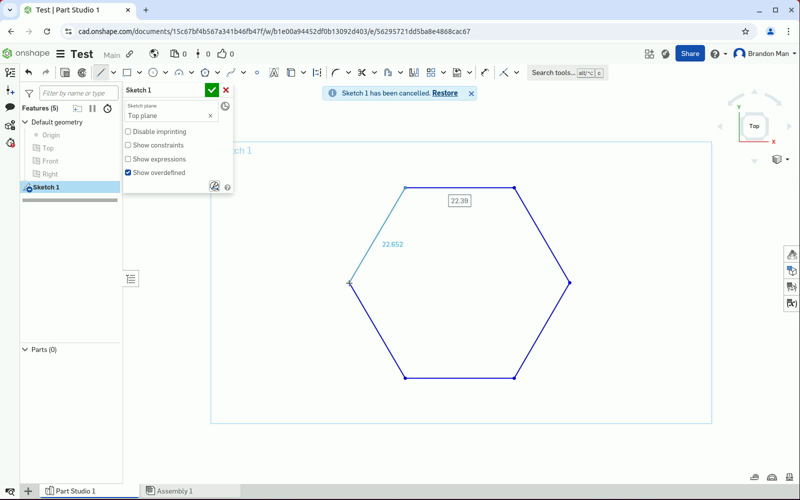
key_up(shift)
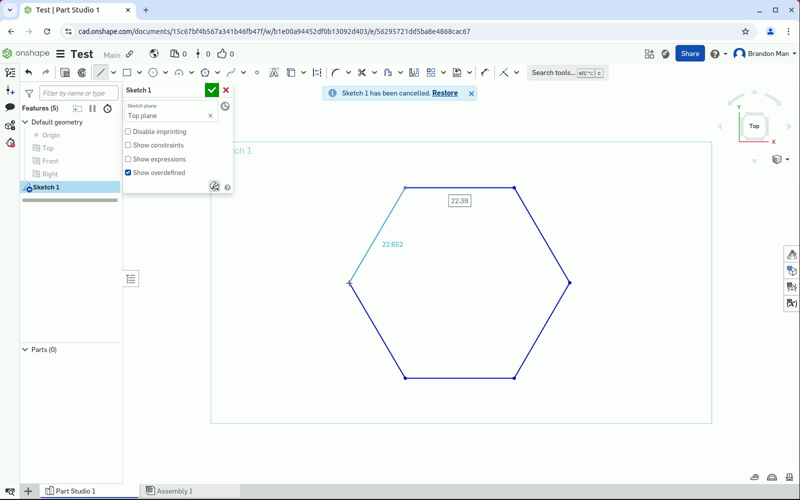
click(349, 282)
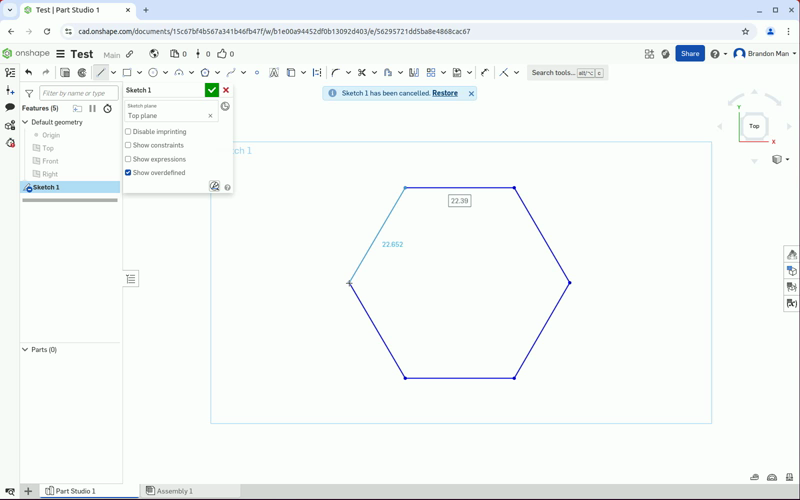
key(esc)
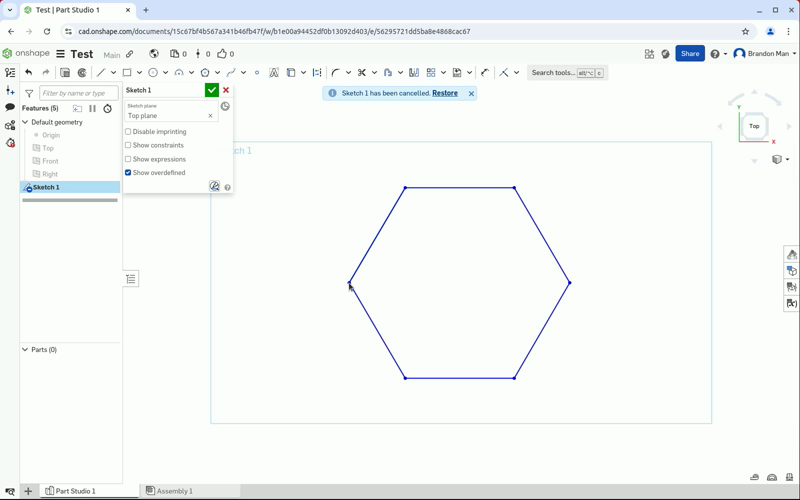
mouse_move(538, 287)
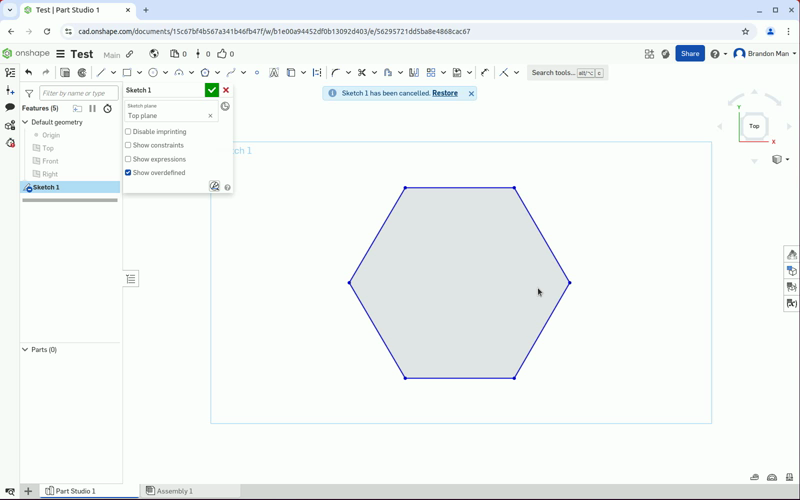
click(538, 287)
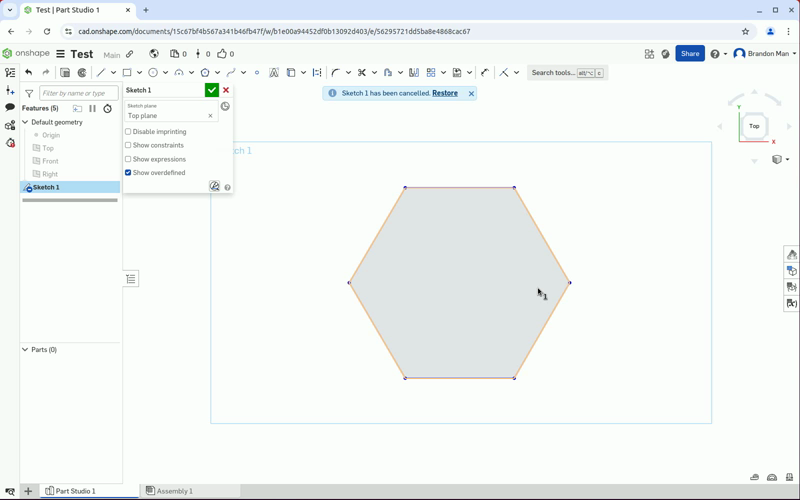
mouse_move(73, 352)
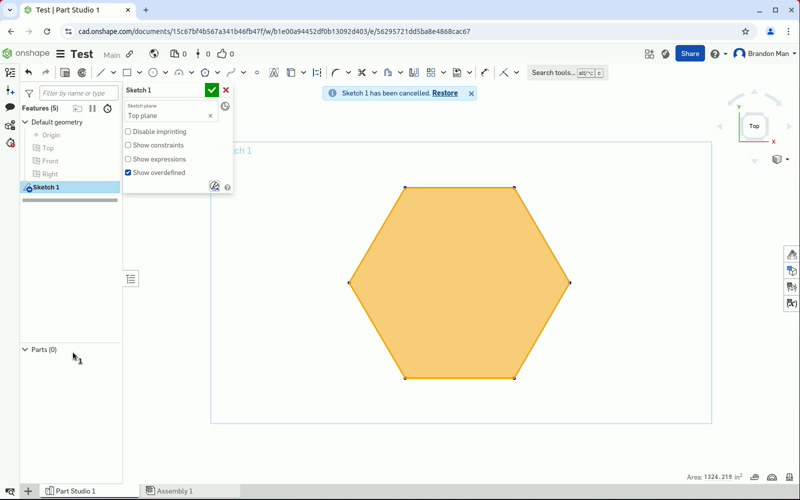
key(shift+y)
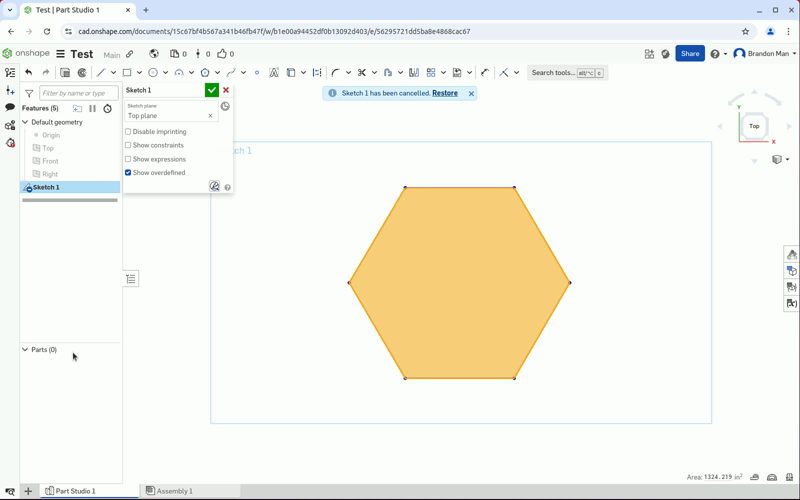
key(shift+e)
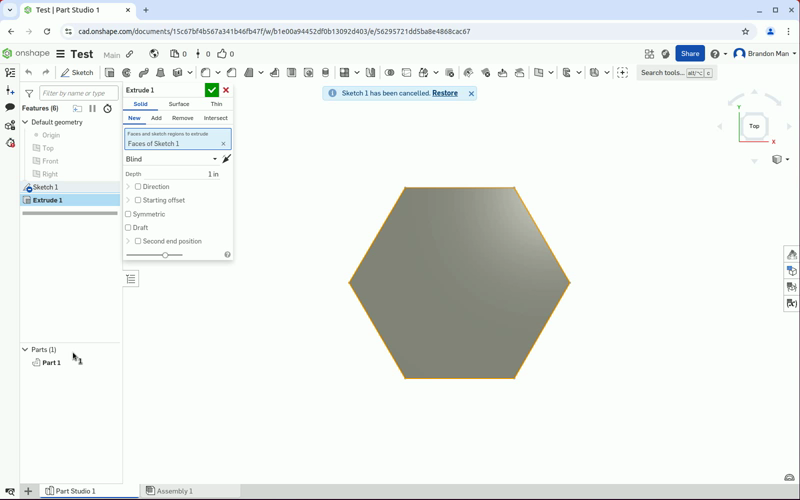
mouse_move(143, 106)
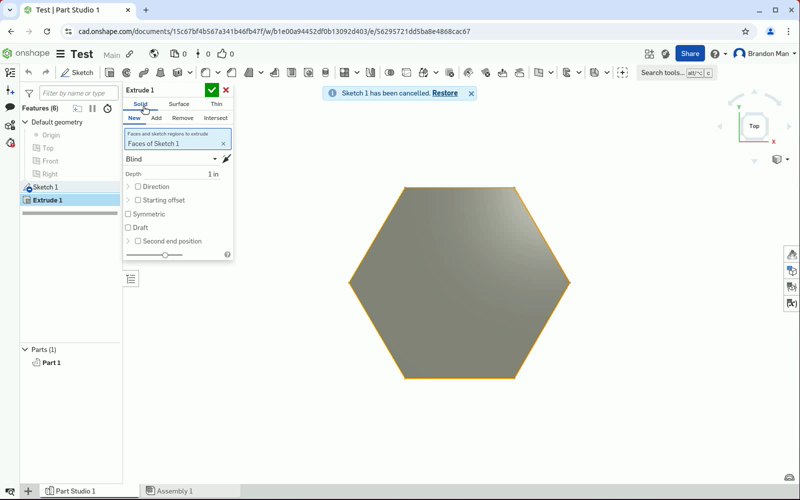
click(143, 106)
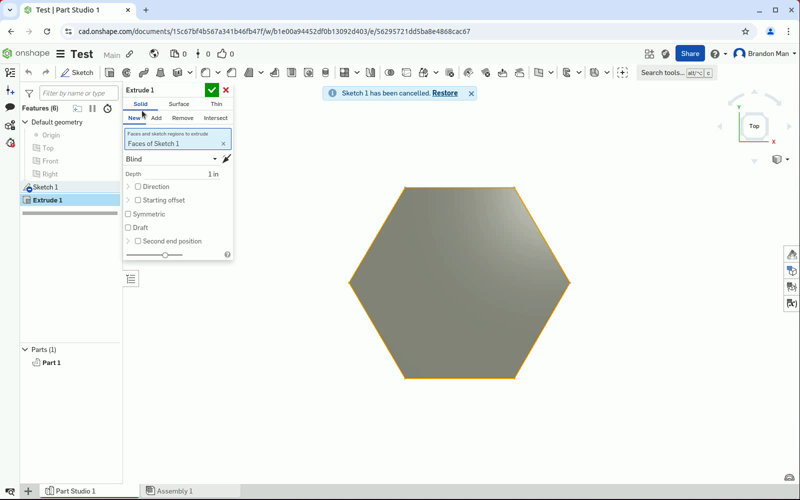
mouse_move(137, 120)
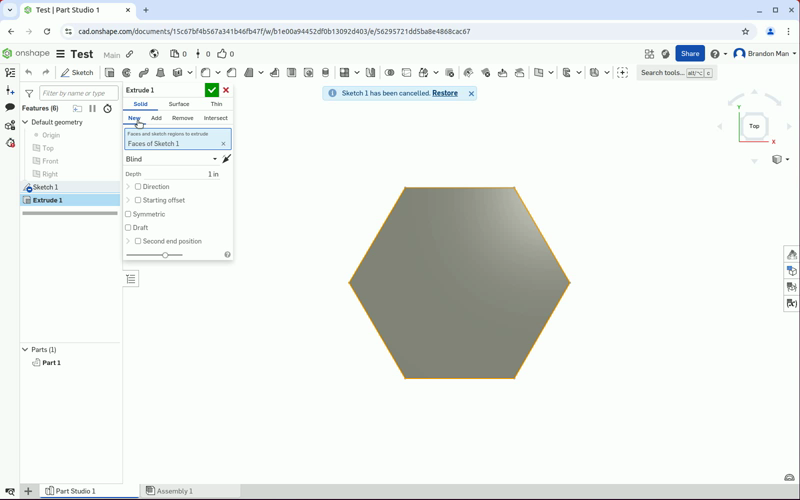
click(137, 120)
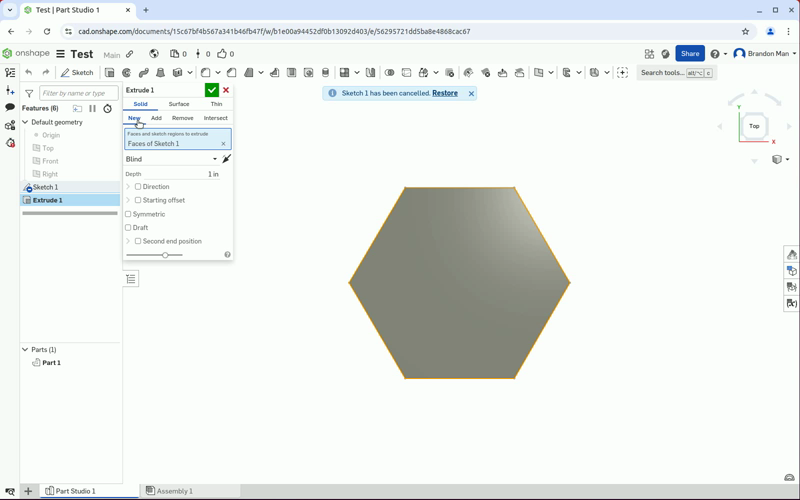
key(tab, 4)
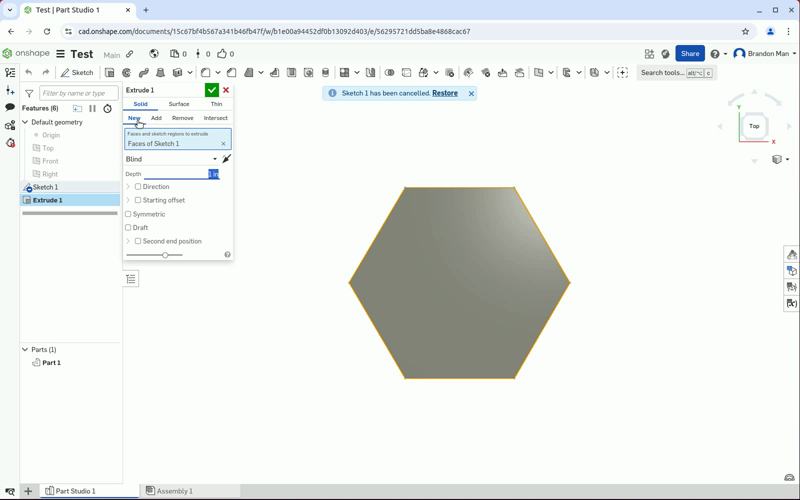
text(15.405)
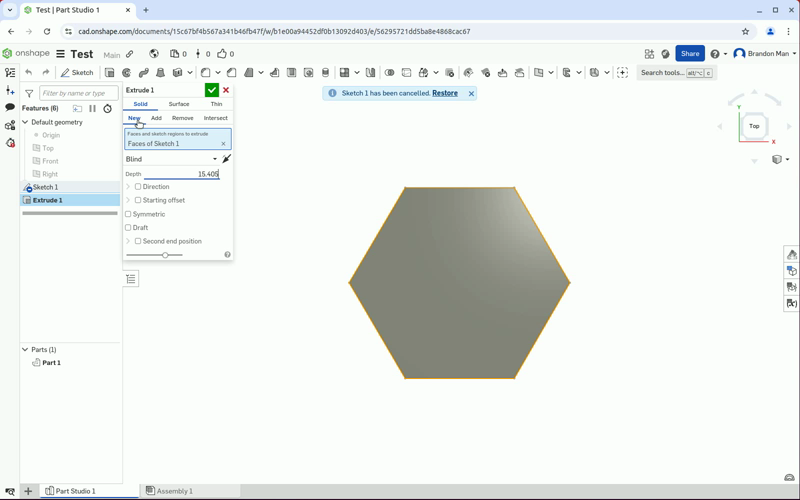
key(enter)
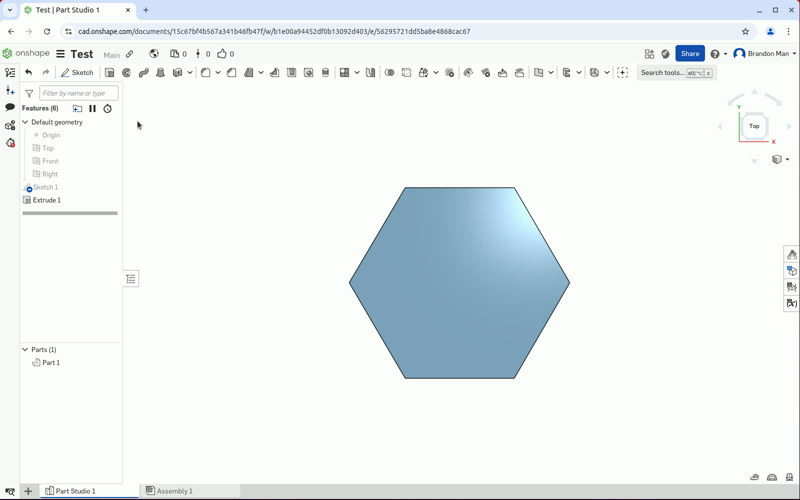
key(shift+h)
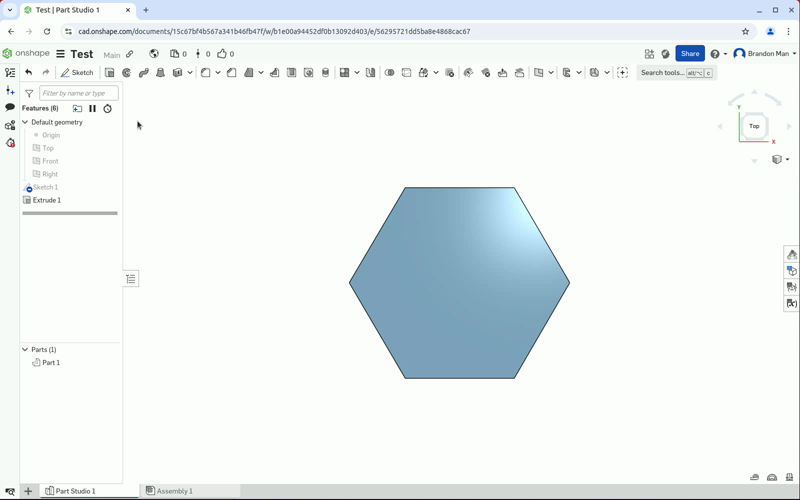
key(shift+h)
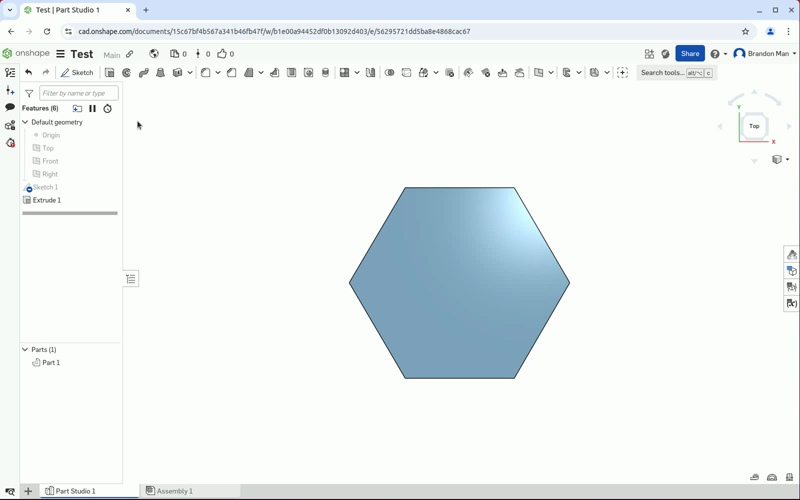
mouse_move(73, 189)
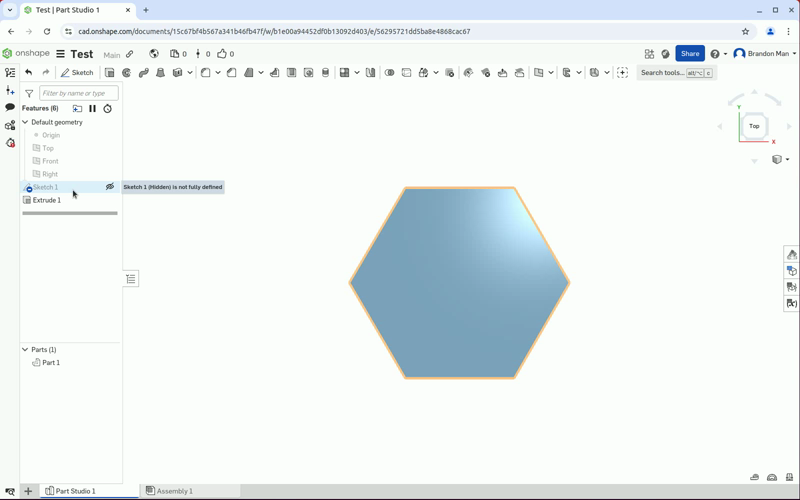
click(73, 189)
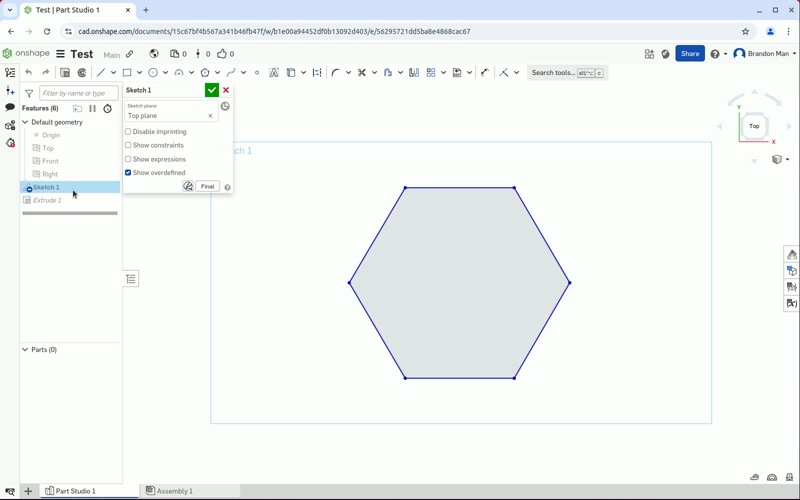
mouse_move(229, 92)
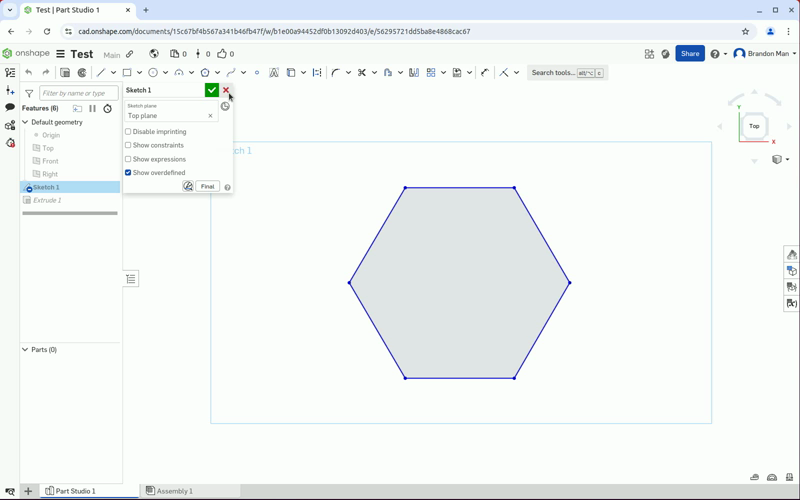
click(229, 92)
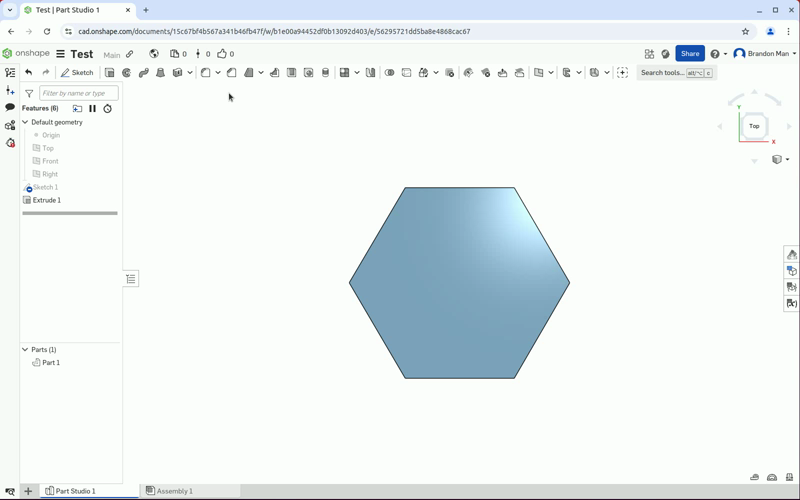
mouse_move(541, 75)
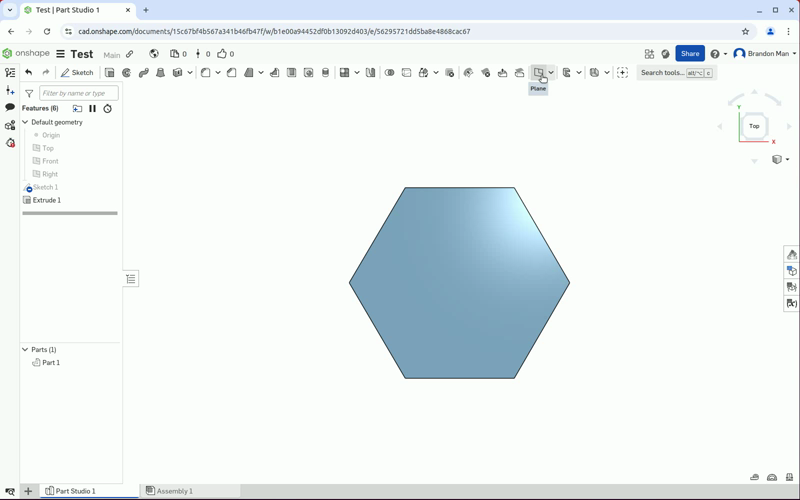
click(541, 75)
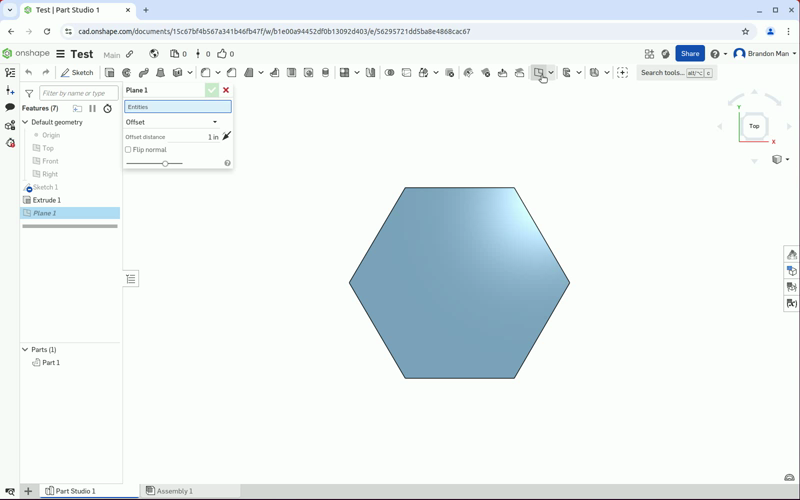
mouse_move(73, 150)
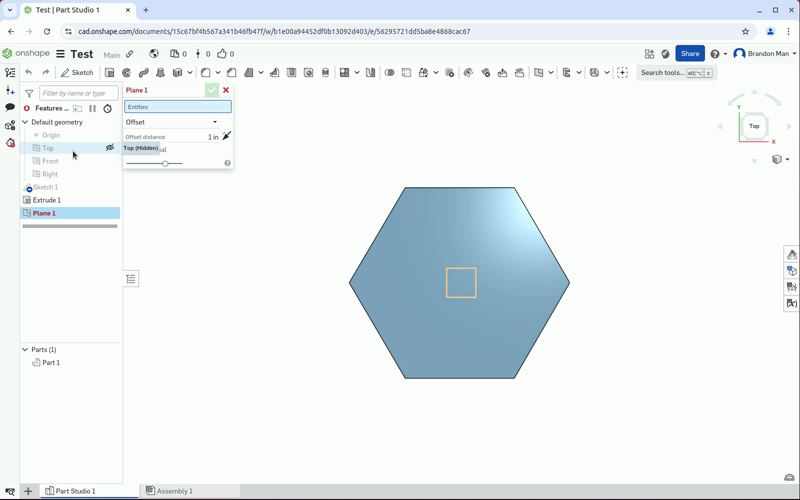
click(73, 150)
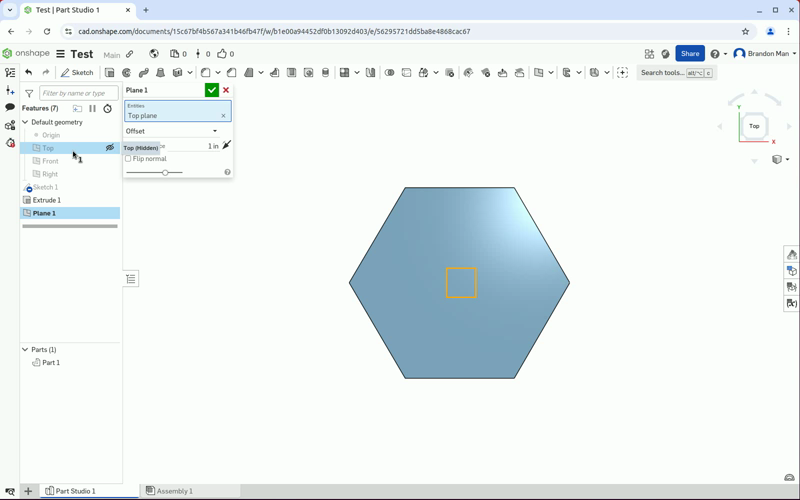
key(tab, 2)
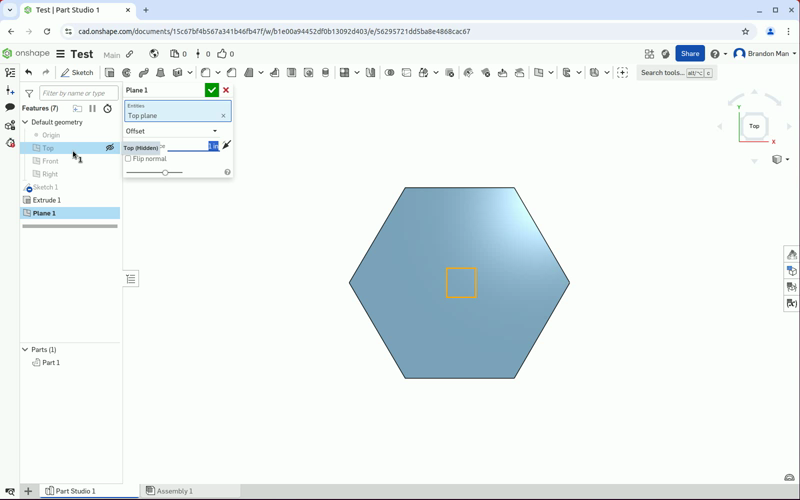
text(15.405)
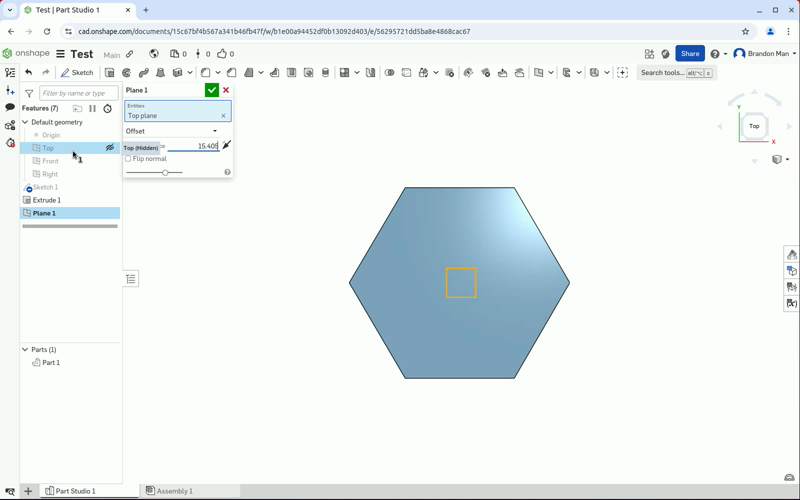
key(enter, 2)
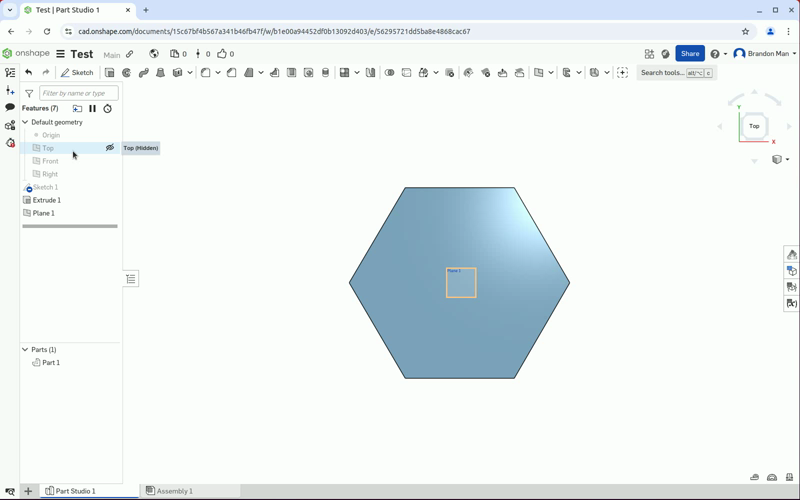
key(shift+s)
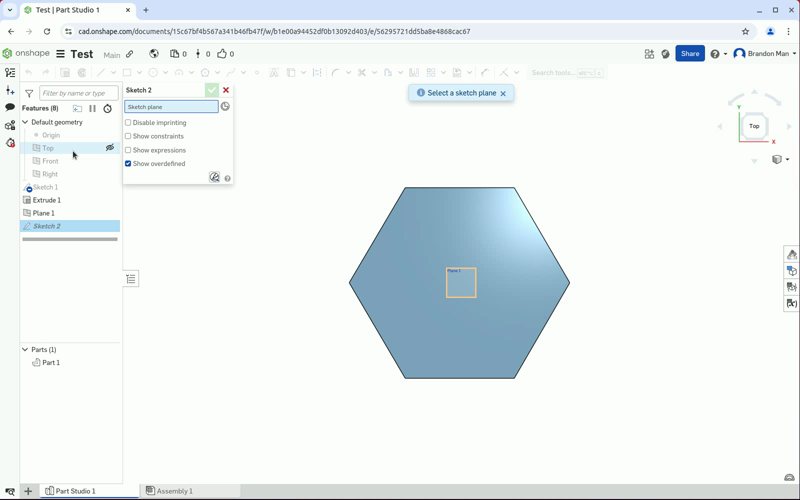
mouse_move(73, 215)
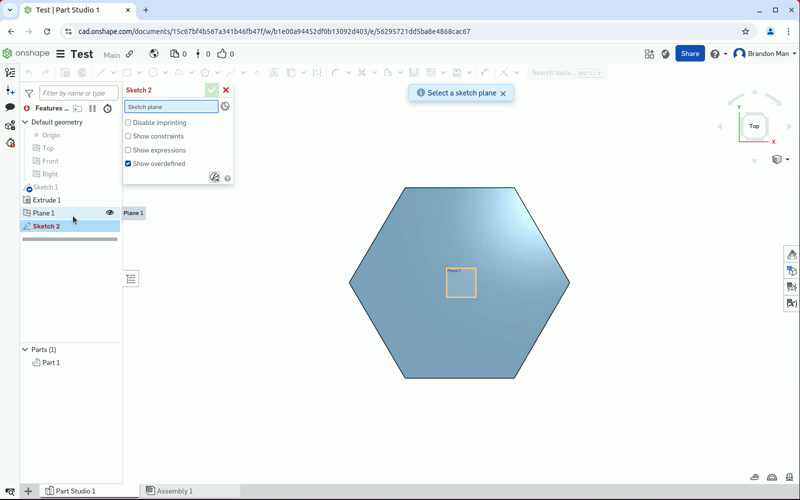
click(73, 215)
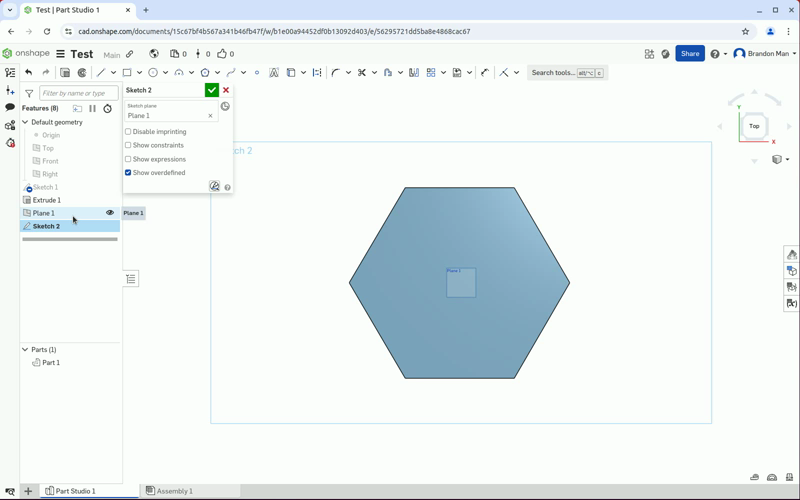
mouse_move(73, 352)
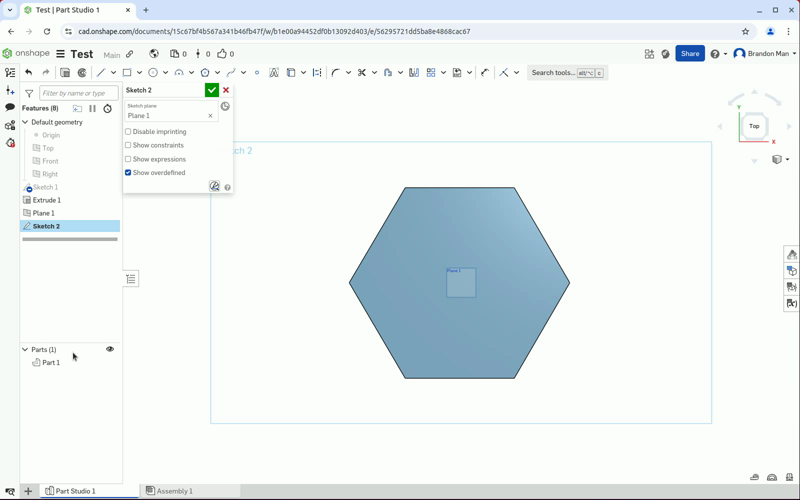
key(y)
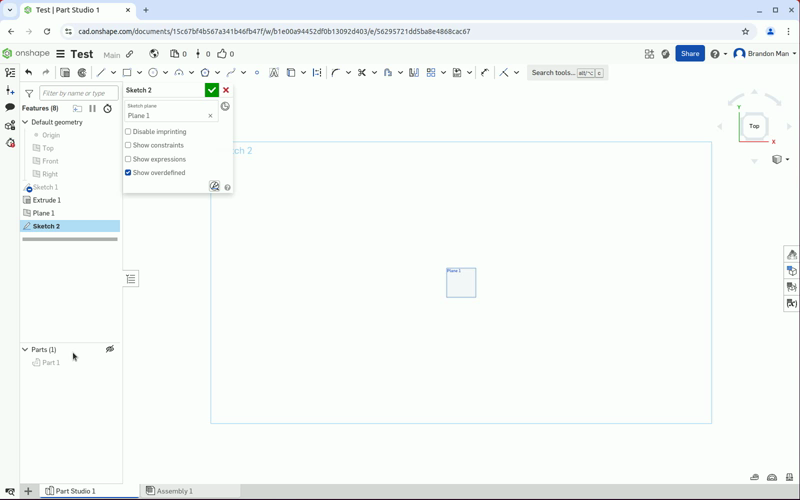
key(c)
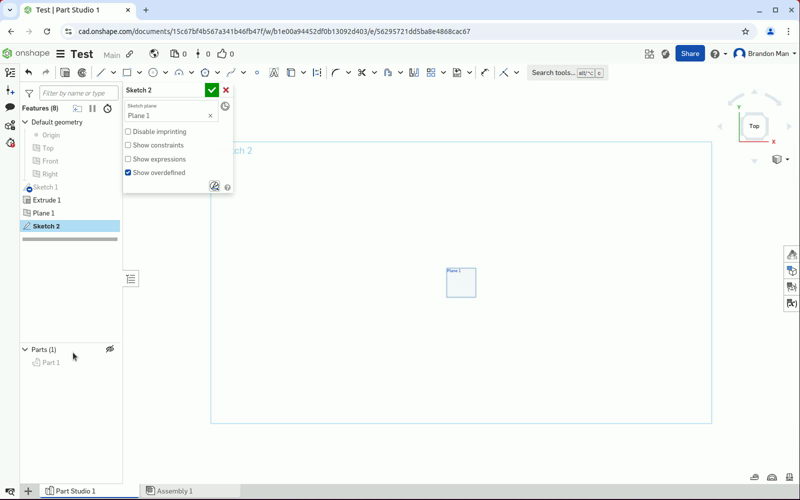
key_down(shift)
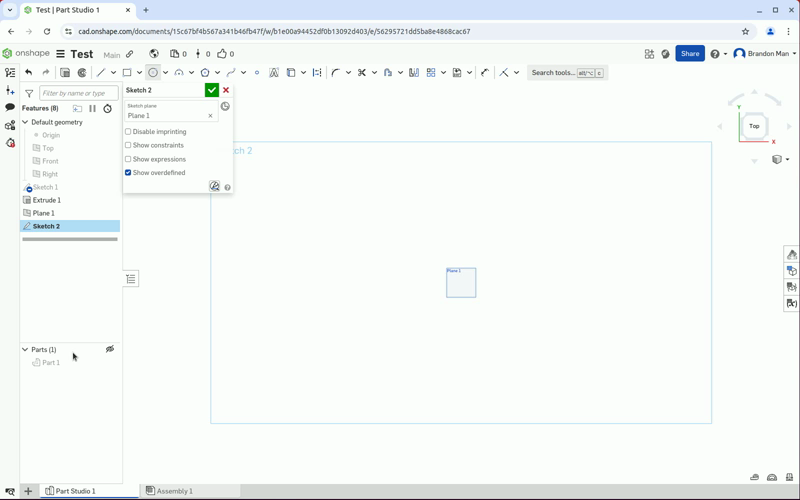
mouse_move(461, 282)
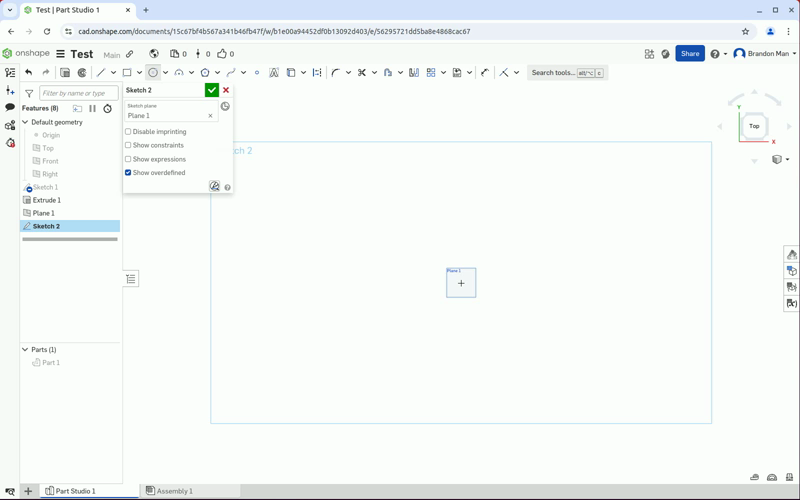
click(461, 282)
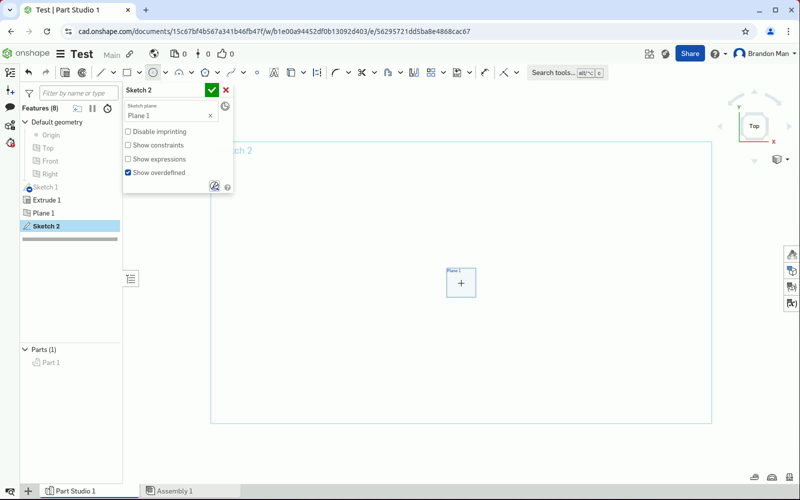
key_up(shift)
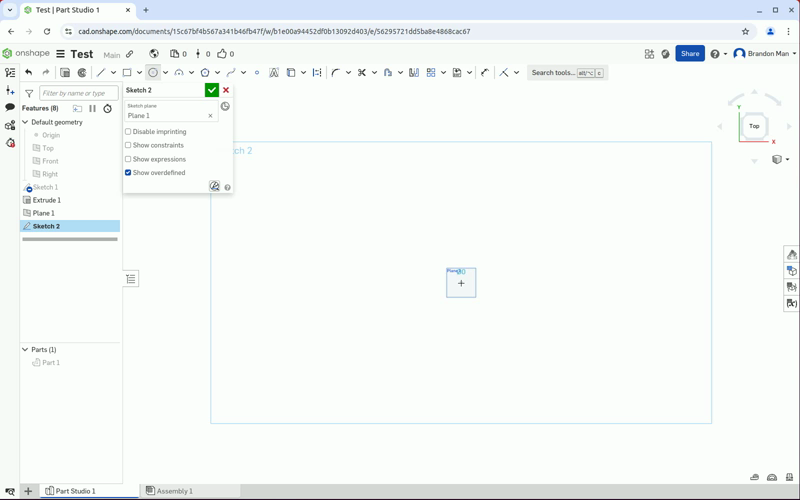
mouse_move(552, 282)
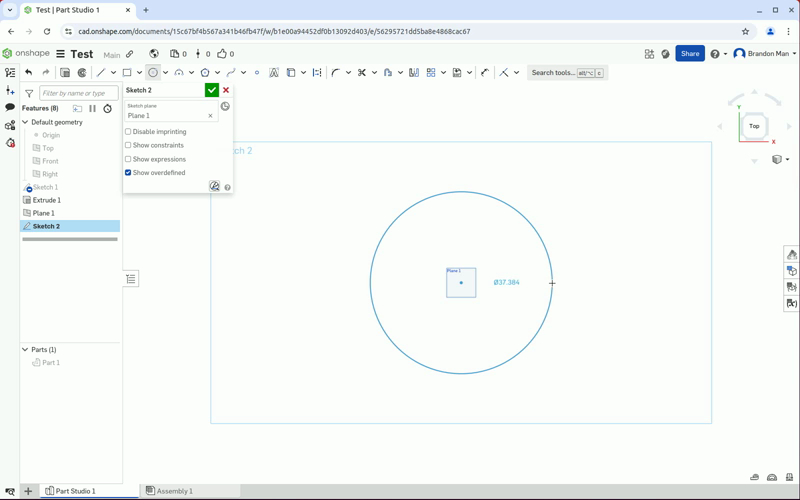
click(552, 282)
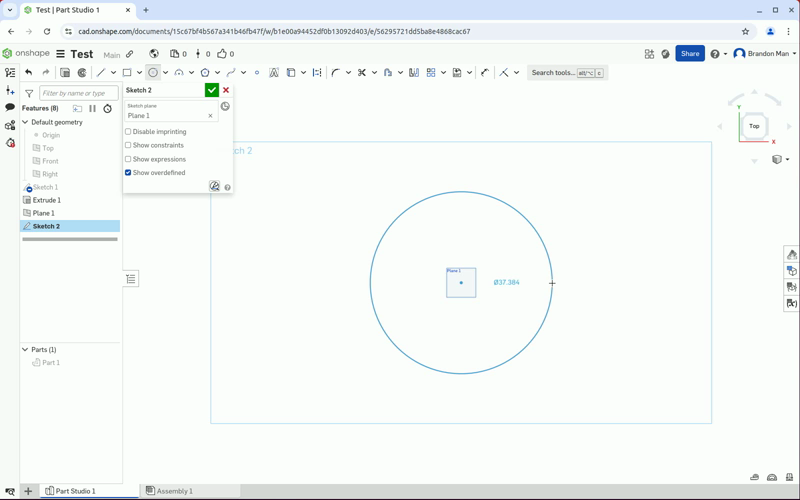
key(esc)
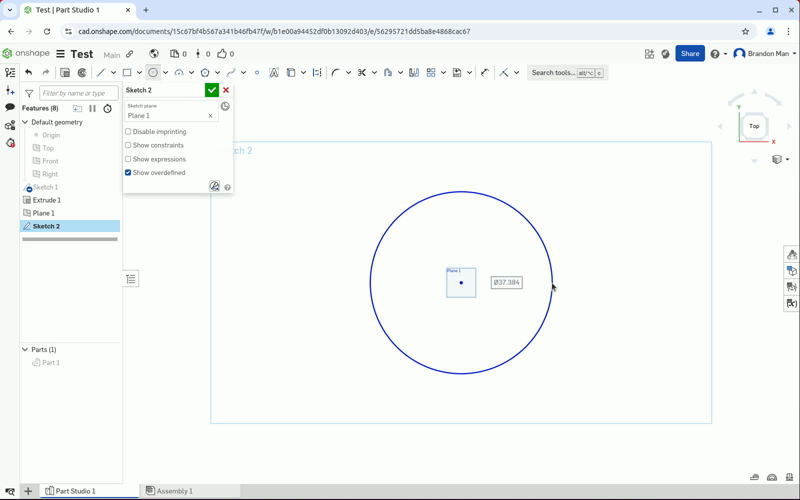
mouse_move(516, 296)
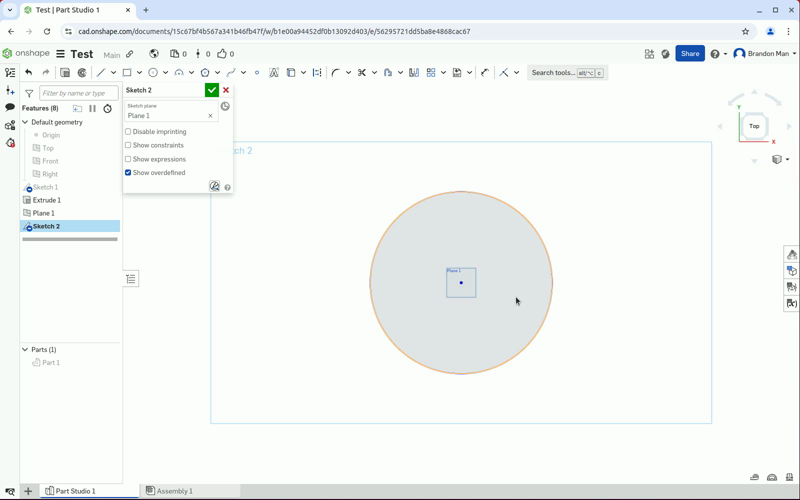
click(516, 296)
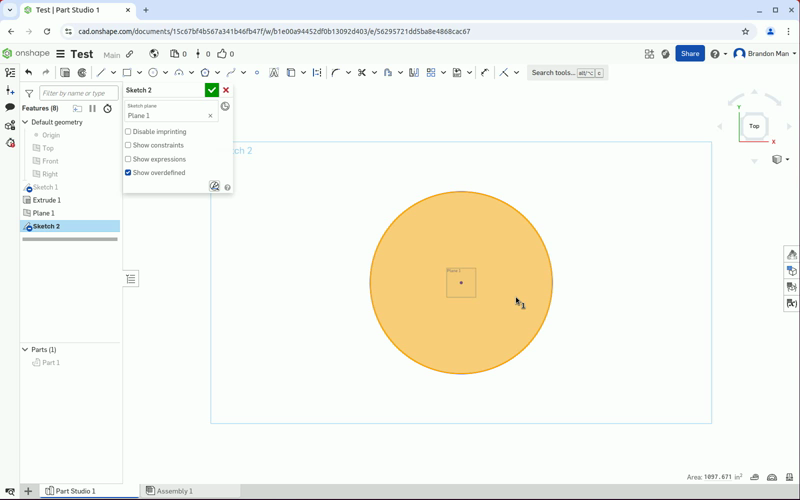
mouse_move(73, 352)
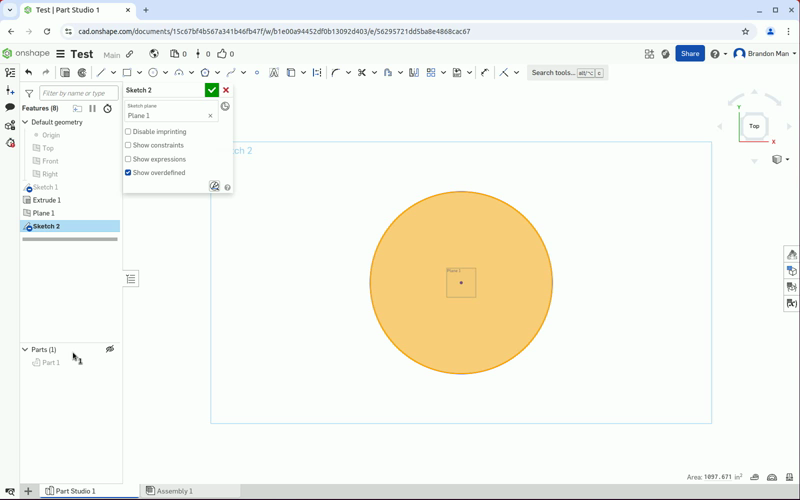
key(shift+y)
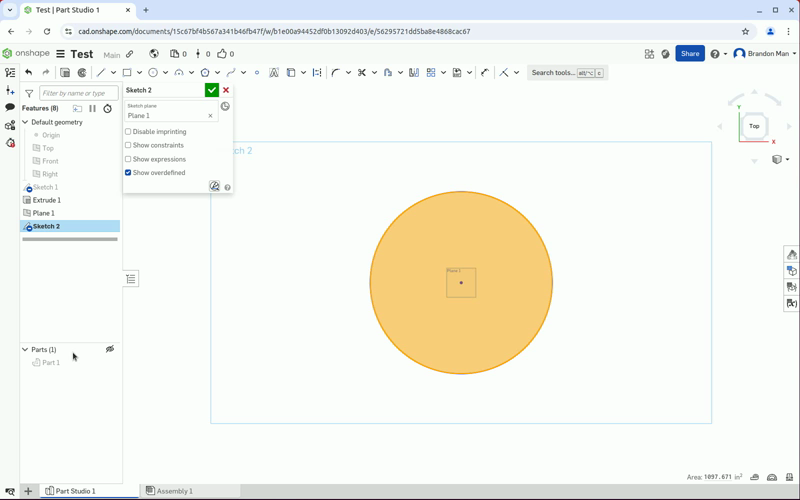
key(shift+e)
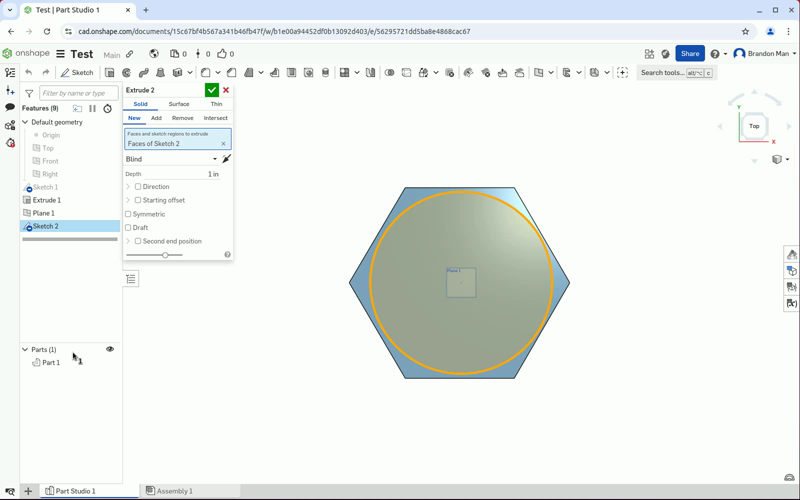
mouse_move(143, 106)
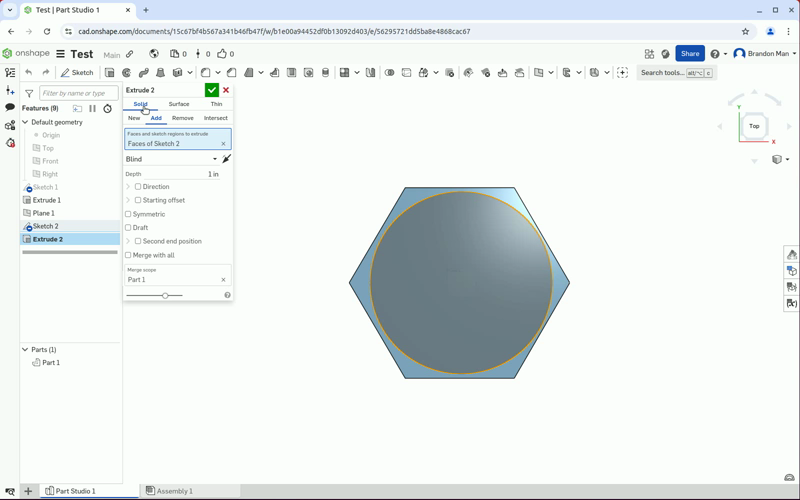
click(143, 106)
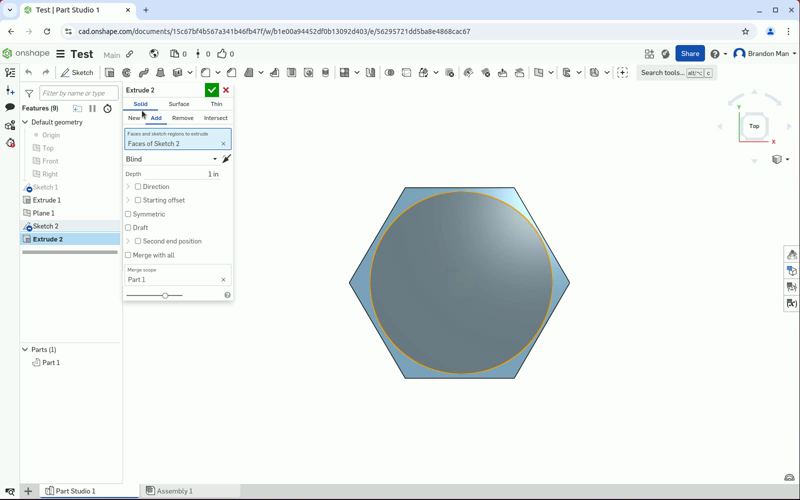
mouse_move(137, 120)
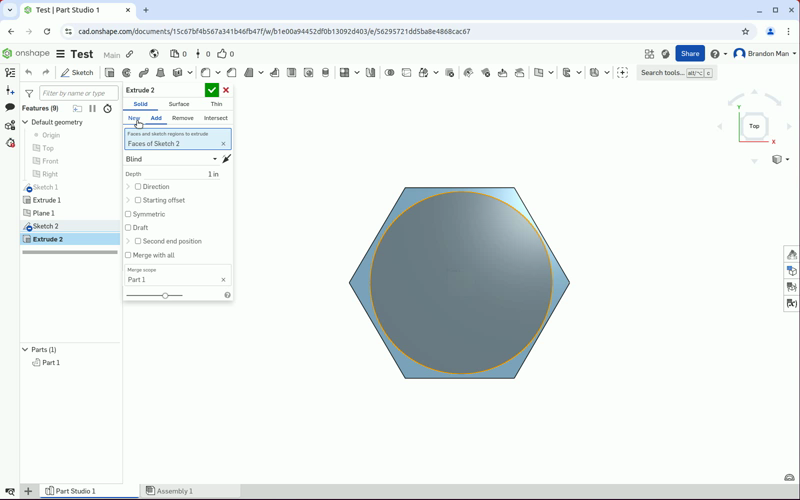
click(137, 120)
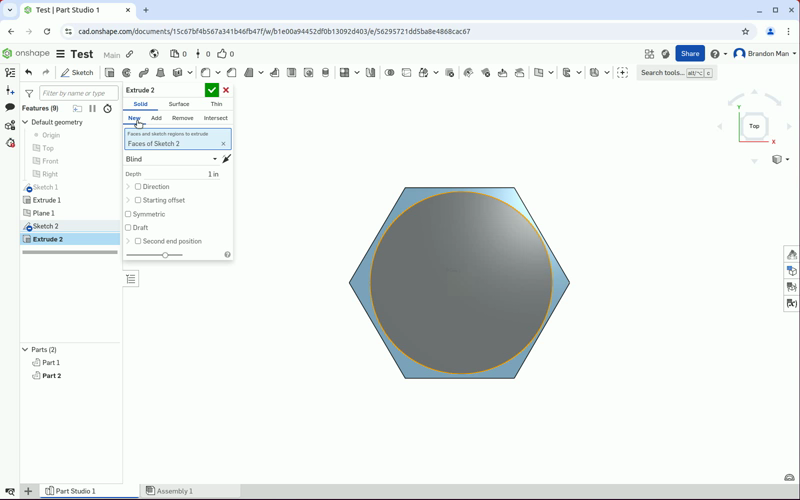
key(tab, 4)
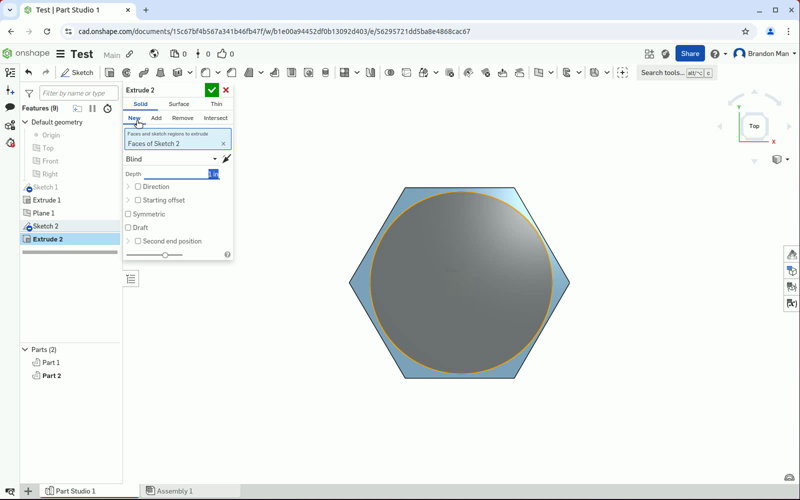
text(7.703)
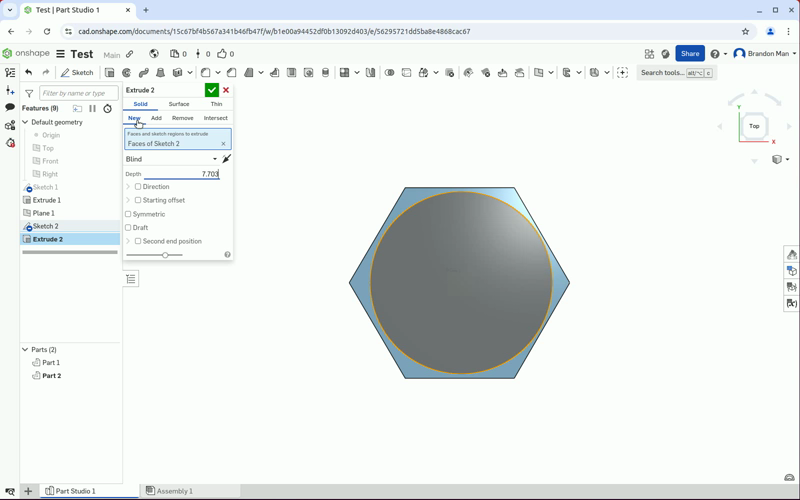
key(enter)
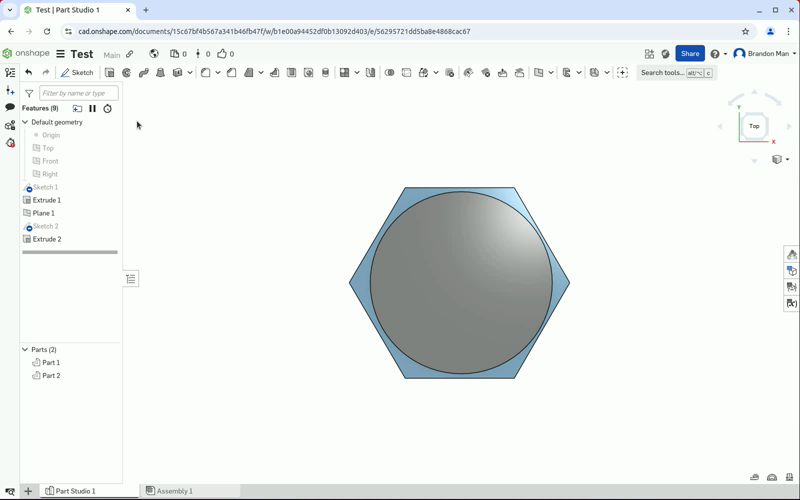
key(shift+h)
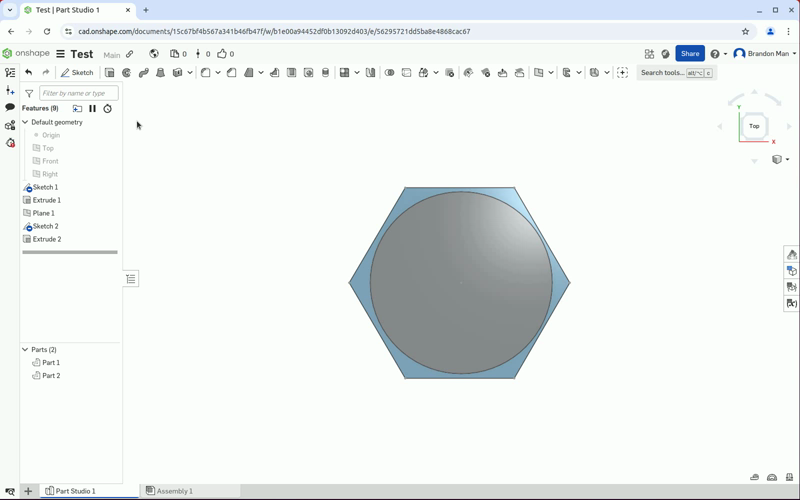
key(shift+h)
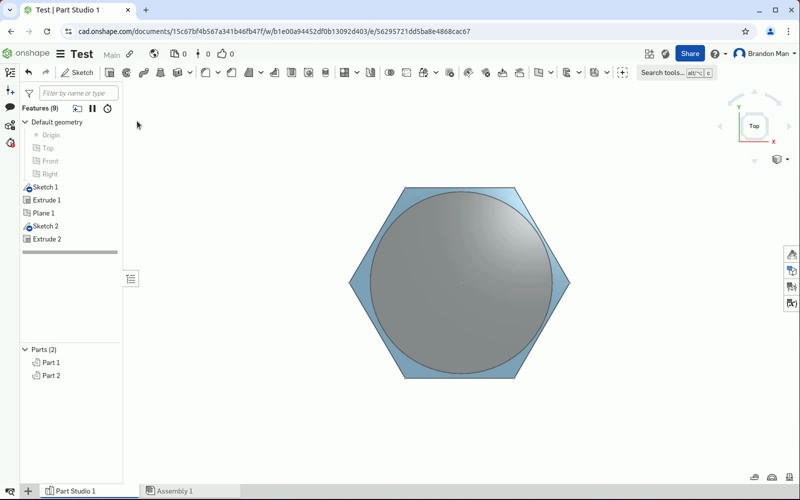
key(shift+7)
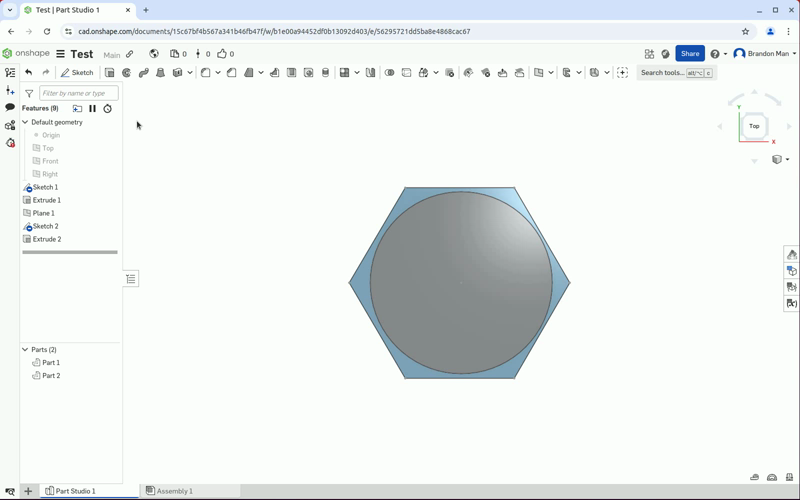
key(up, 3)
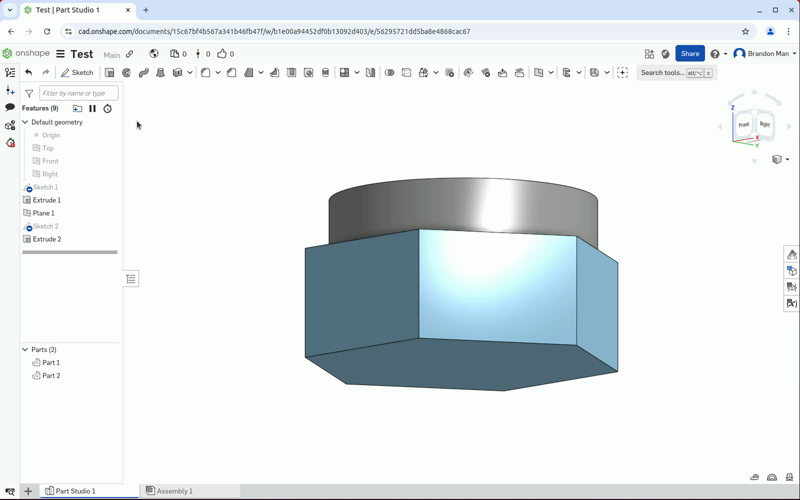
key(left, 3)
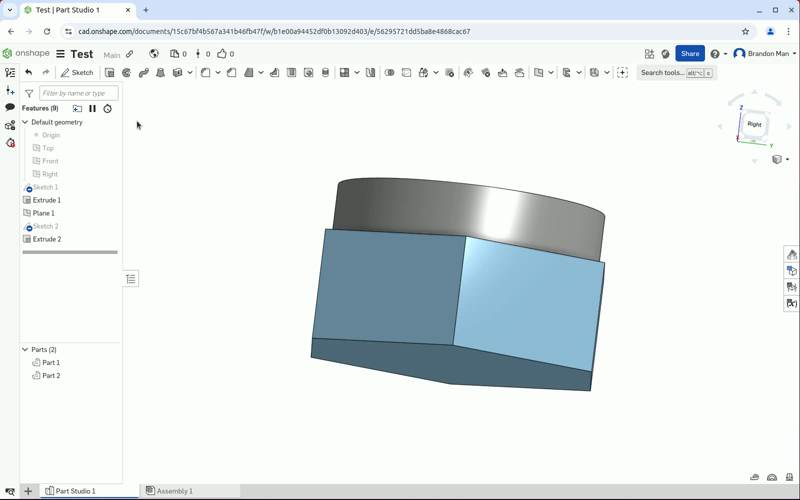
key(right, 3)
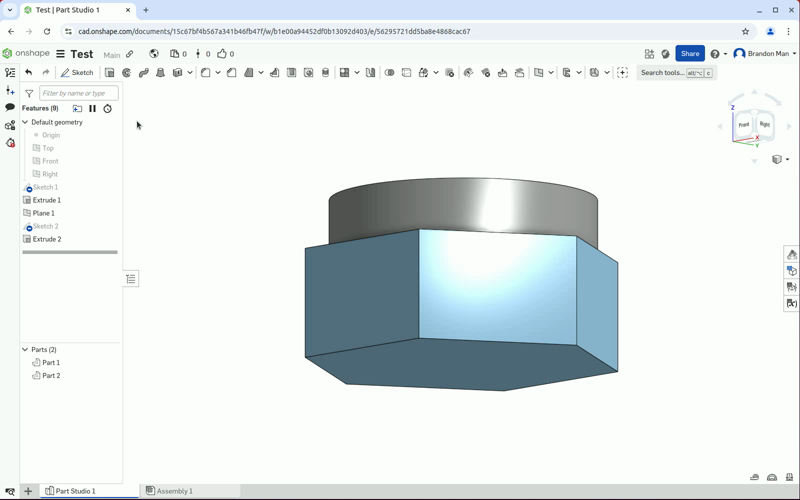
key(down, 3)
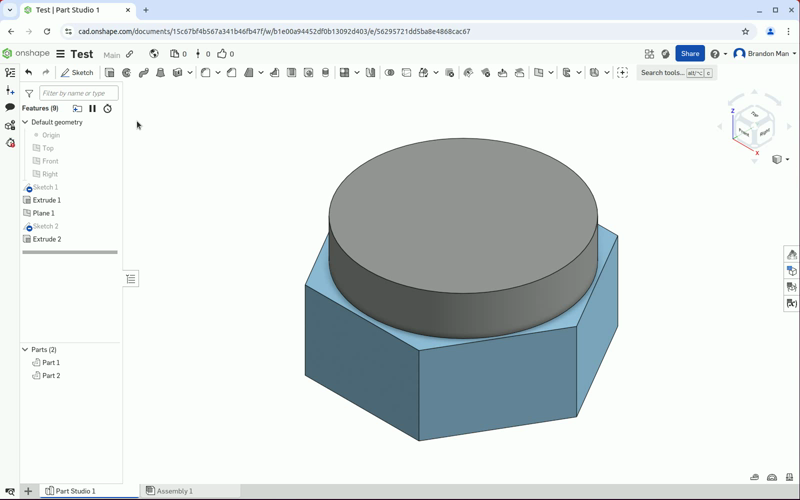
mouse_move(73, 189)
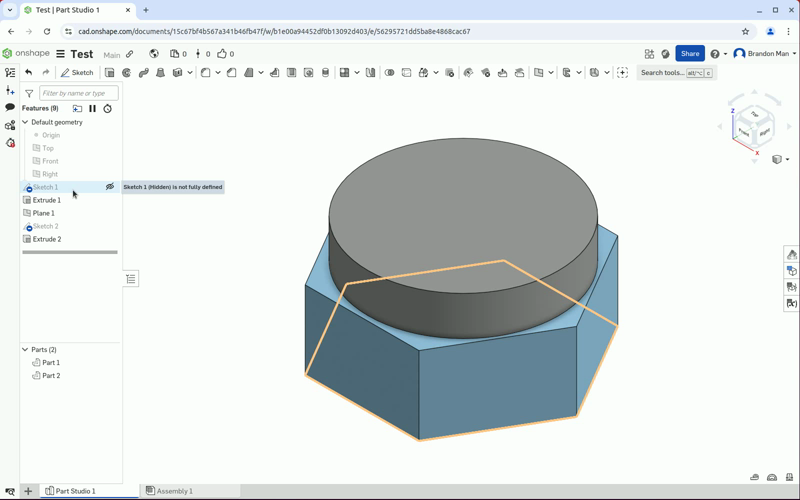
click(73, 189)